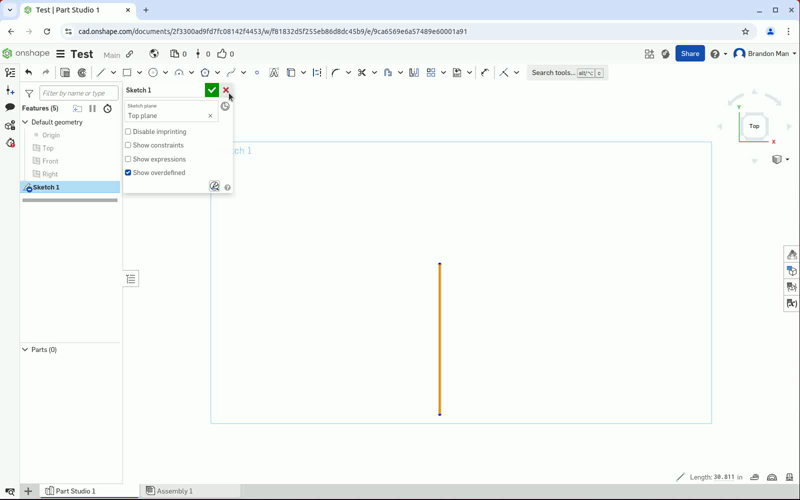
key(shift+h)
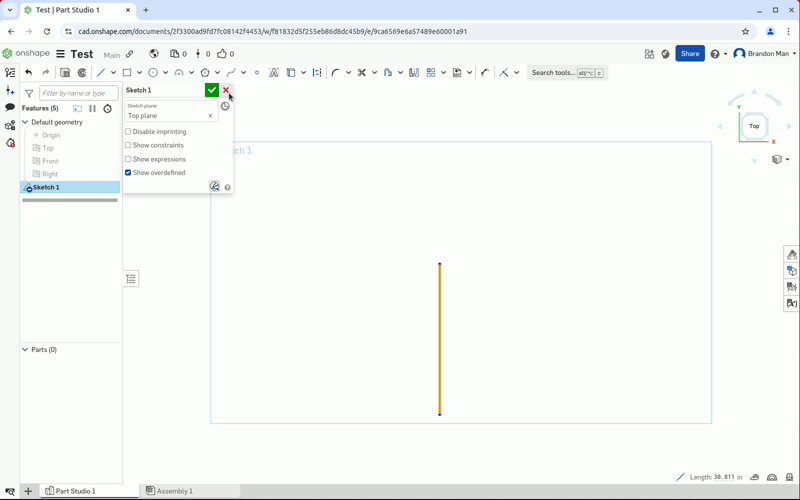
key(shift+s)
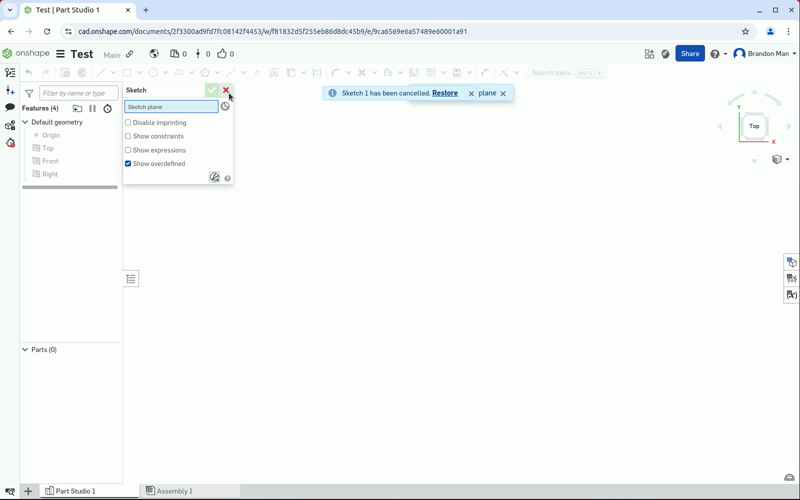
mouse_move(73, 150)
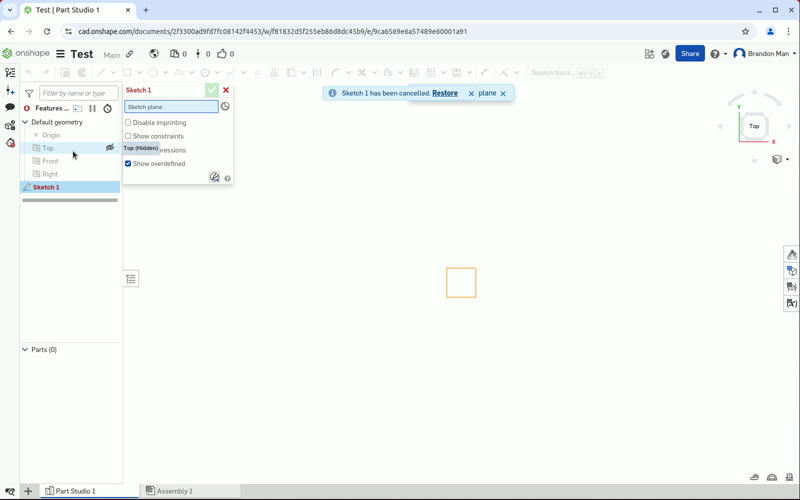
click(73, 150)
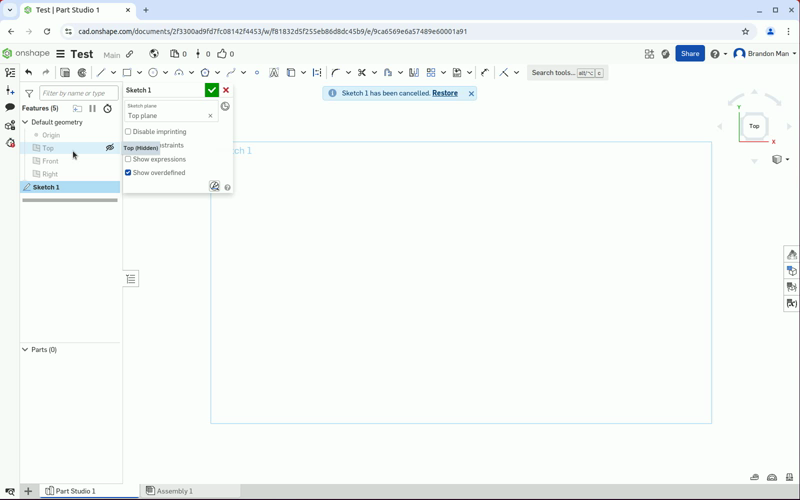
mouse_move(73, 352)
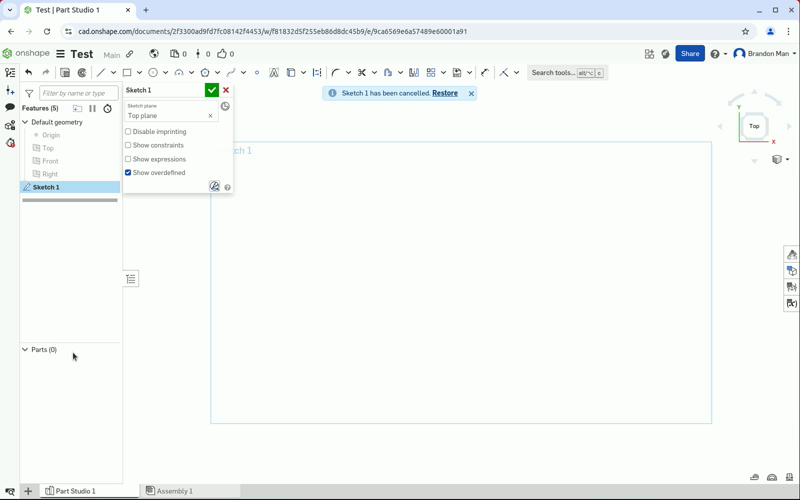
key(y)
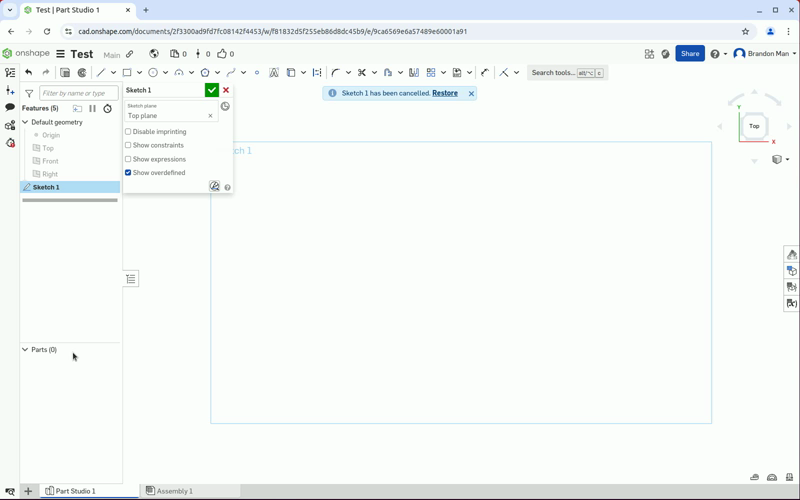
key(c)
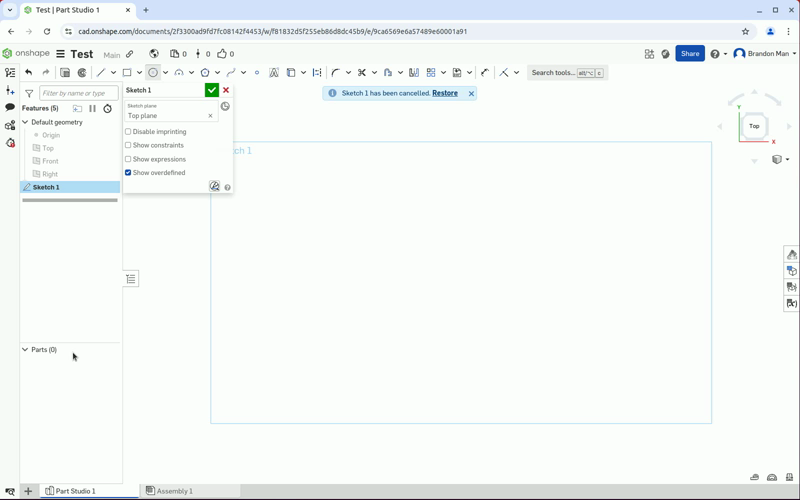
key_down(shift)
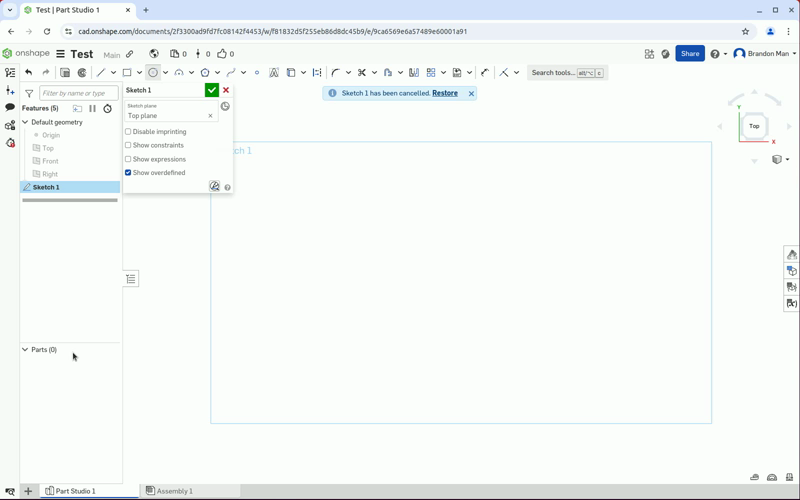
mouse_move(461, 282)
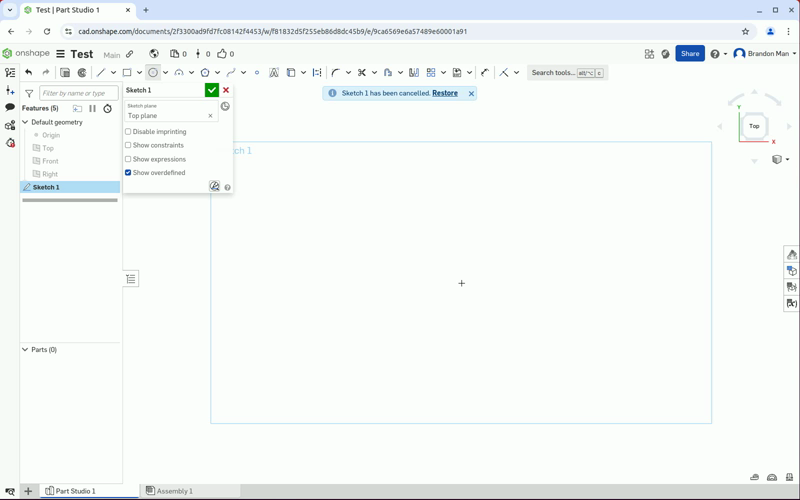
click(461, 282)
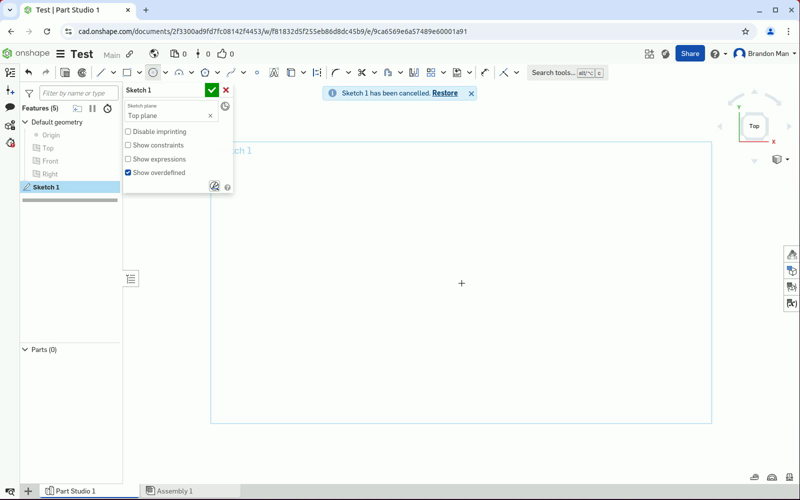
key_up(shift)
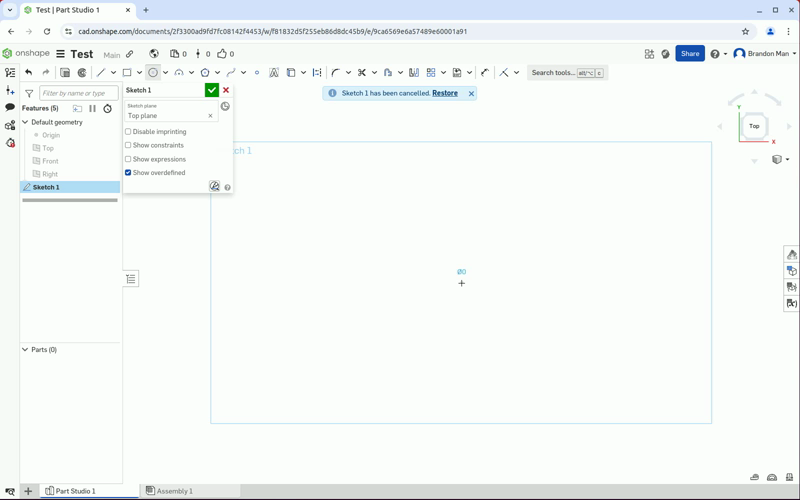
mouse_move(464, 282)
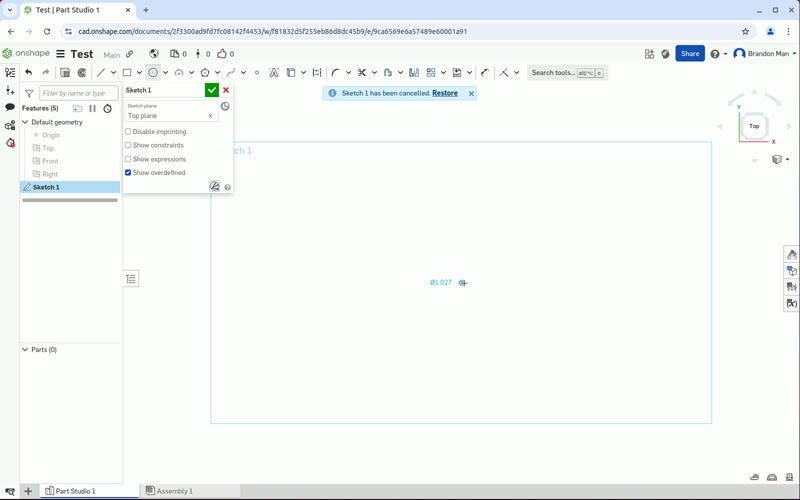
scroll(6)
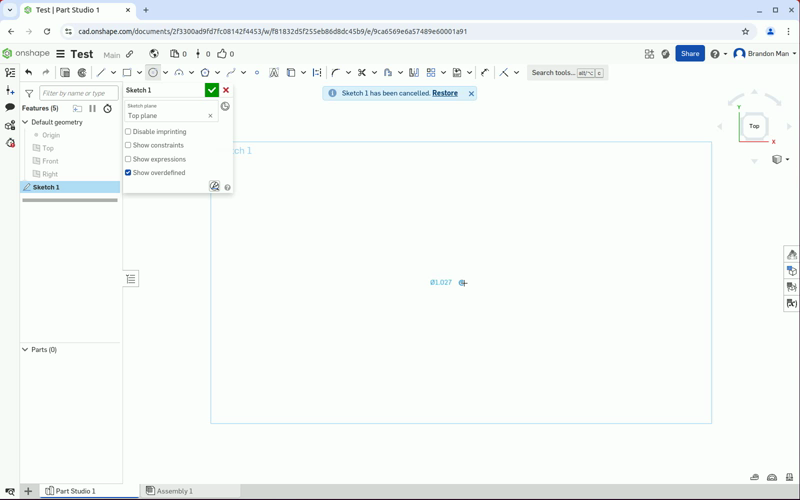
scroll(6)
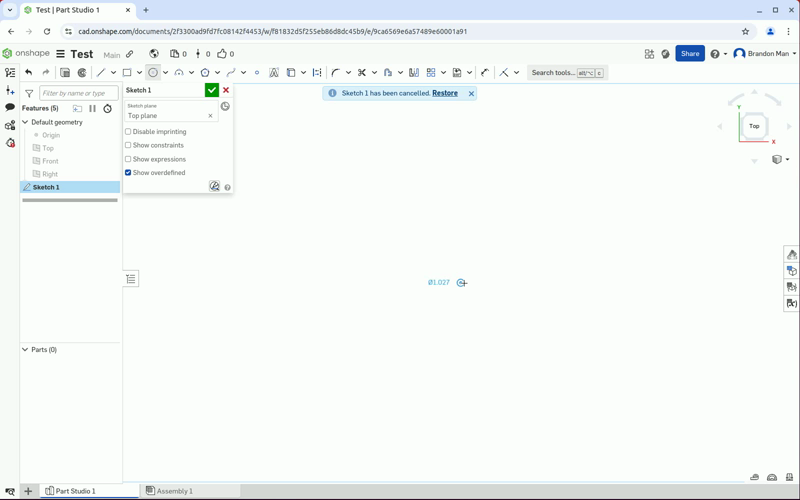
scroll(6)
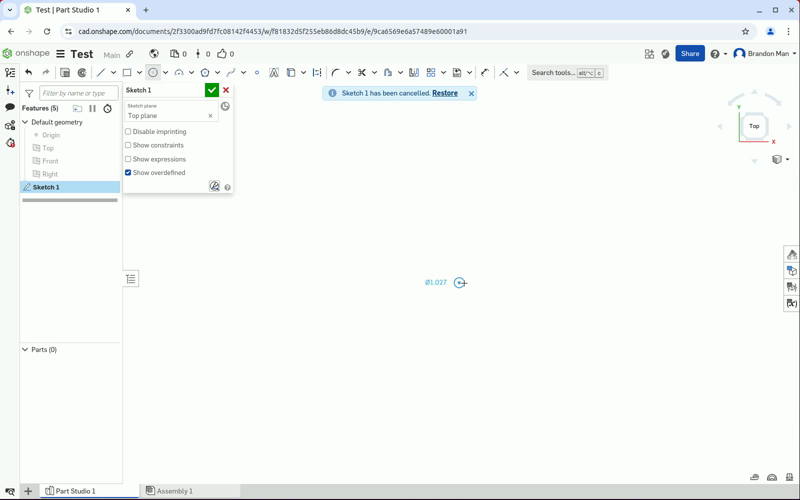
scroll(6)
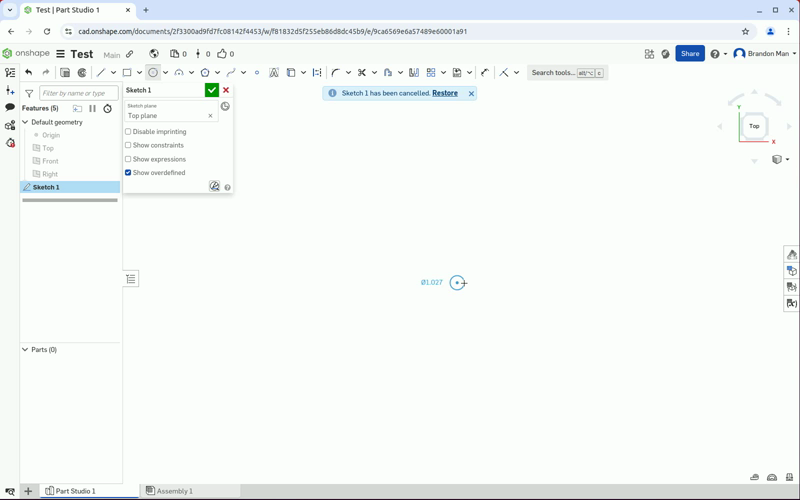
scroll(6)
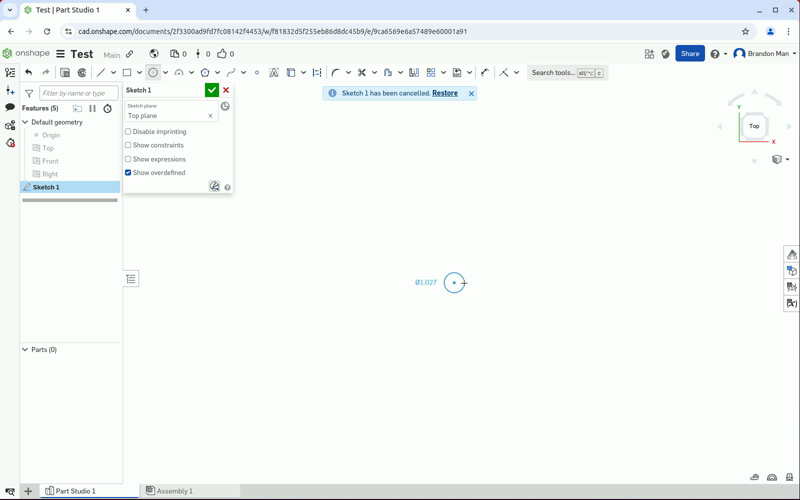
scroll(6)
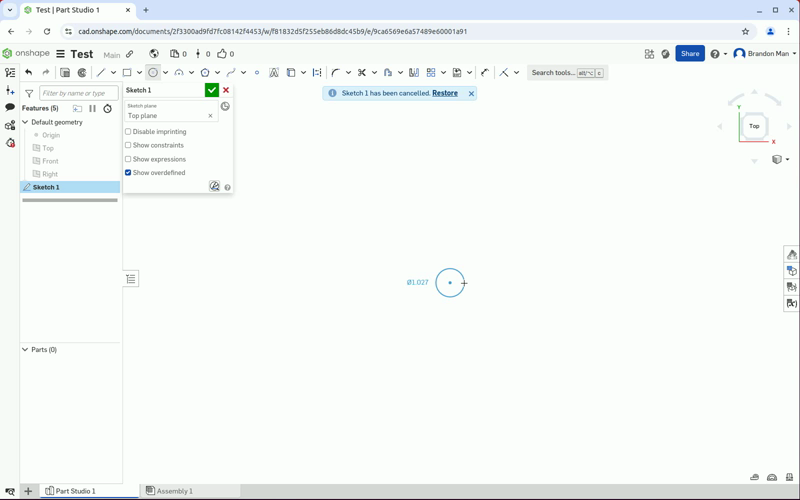
scroll(6)
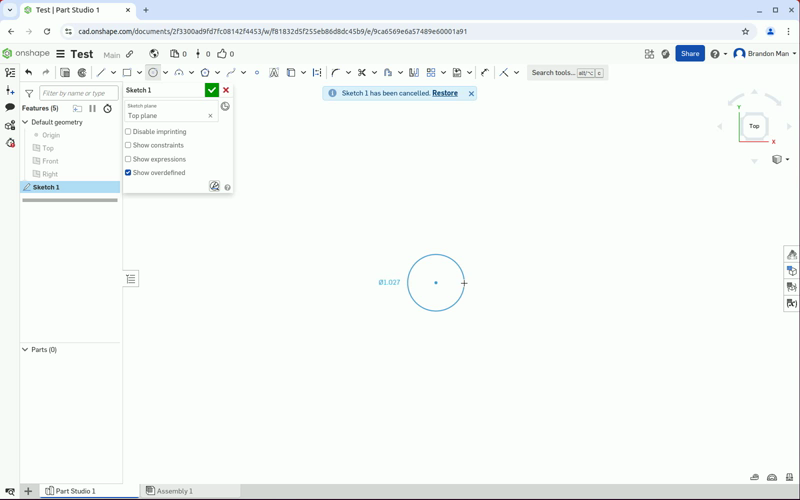
click(464, 282)
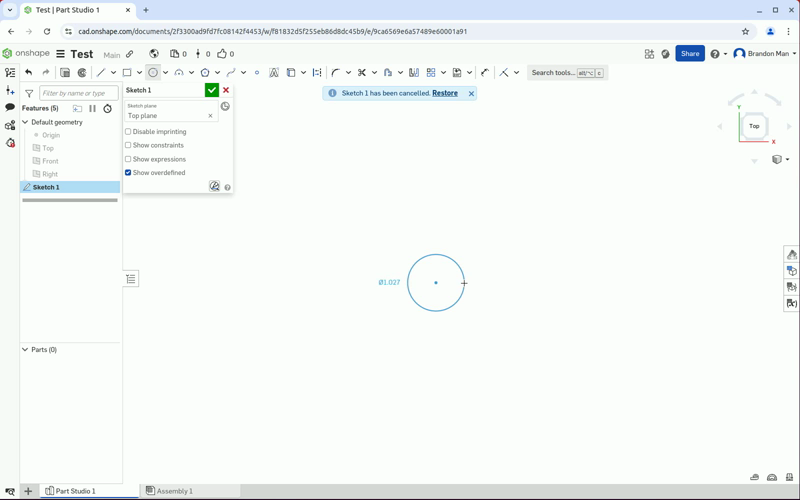
scroll(-6)
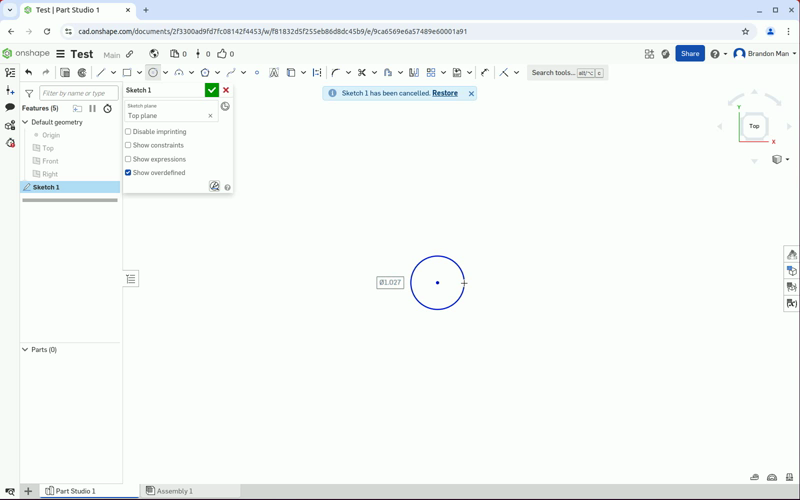
scroll(-6)
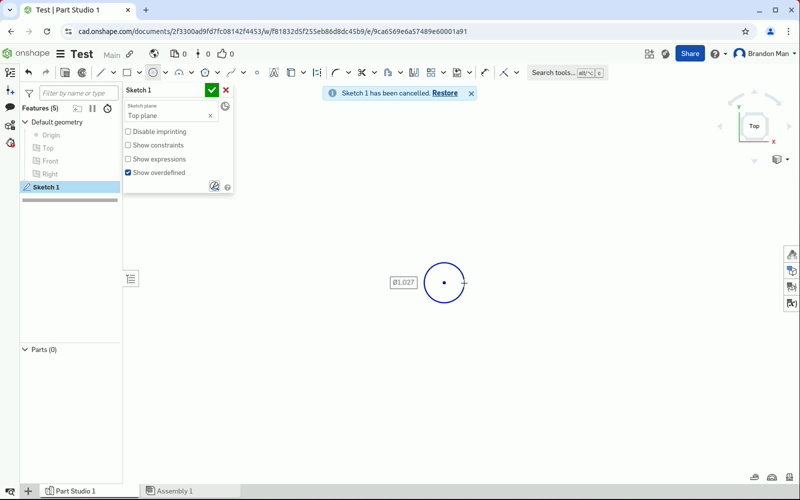
scroll(-6)
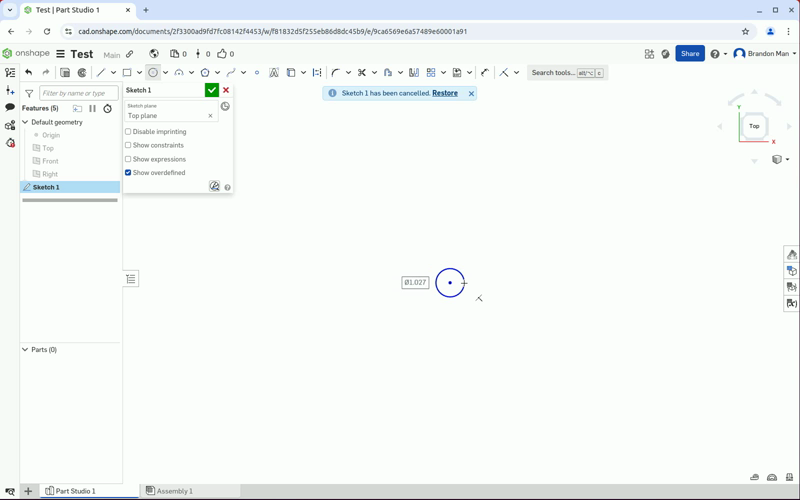
scroll(-6)
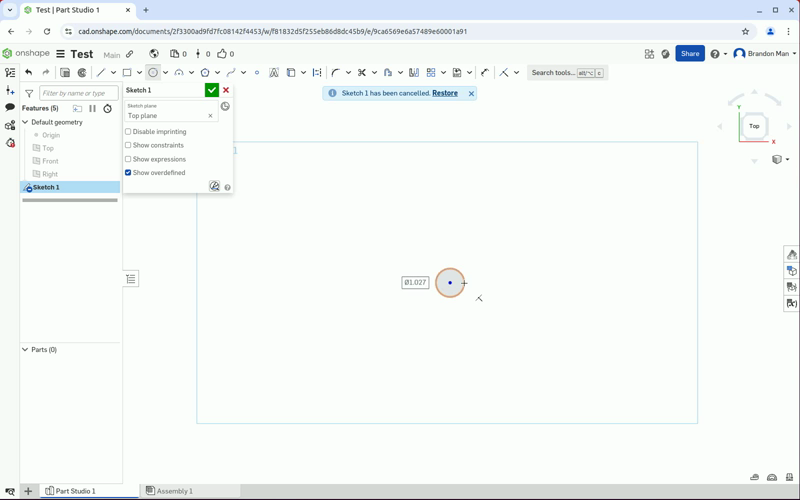
scroll(-6)
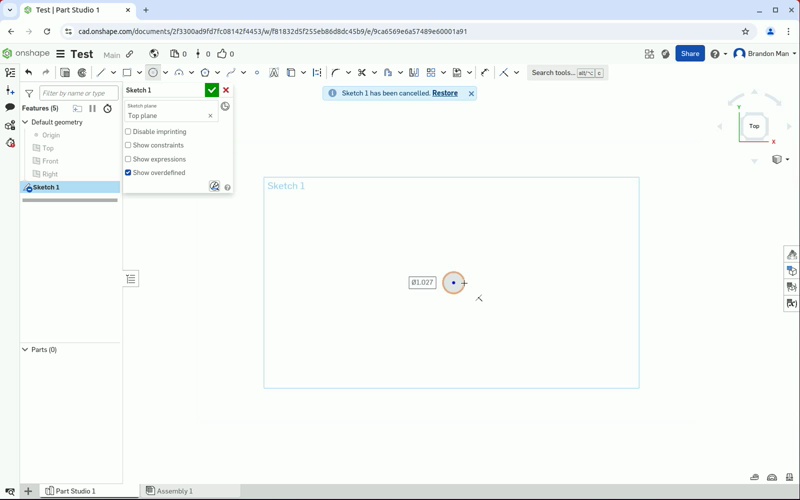
scroll(-6)
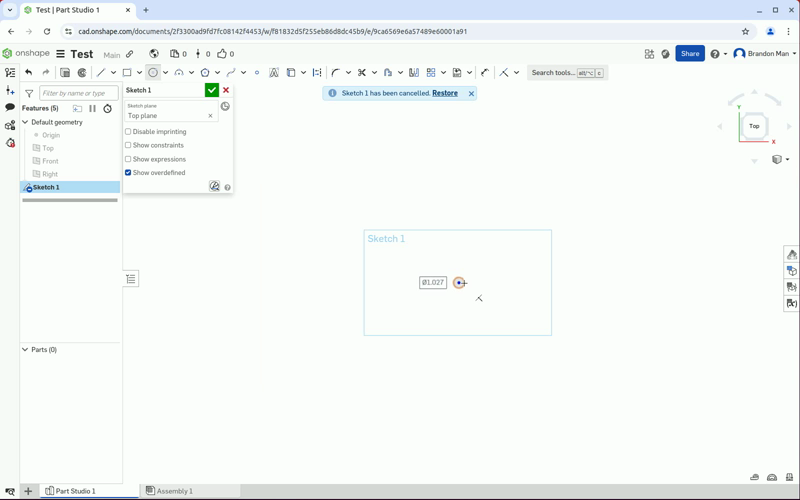
scroll(-6)
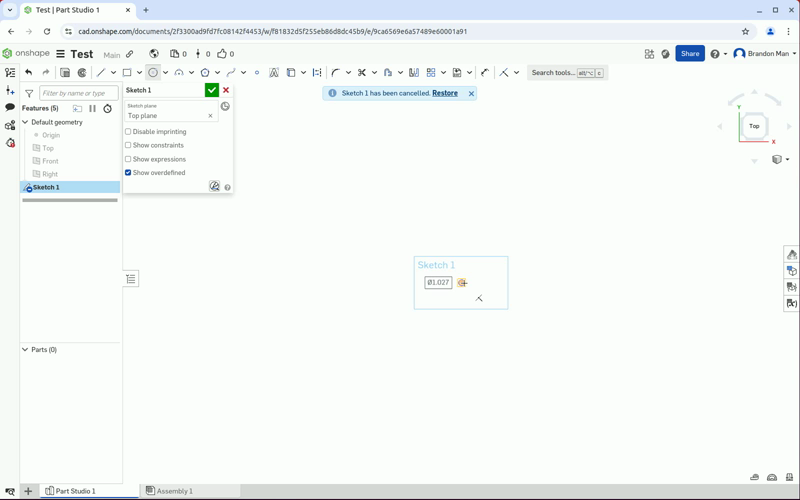
key(esc)
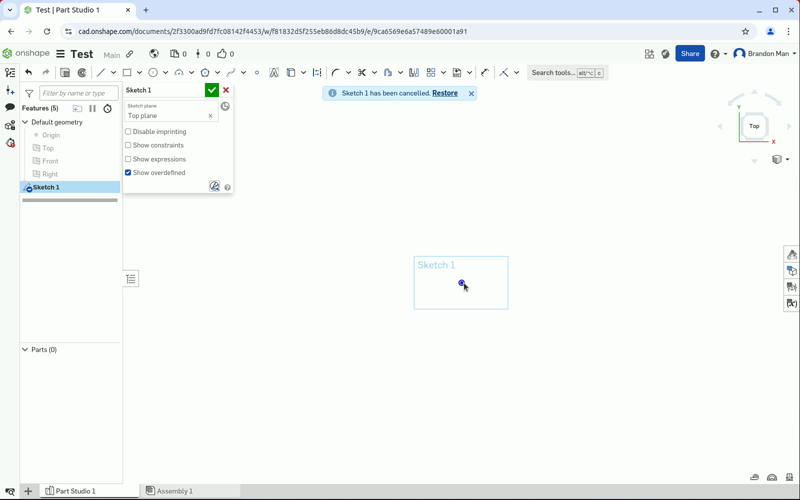
mouse_move(462, 281)
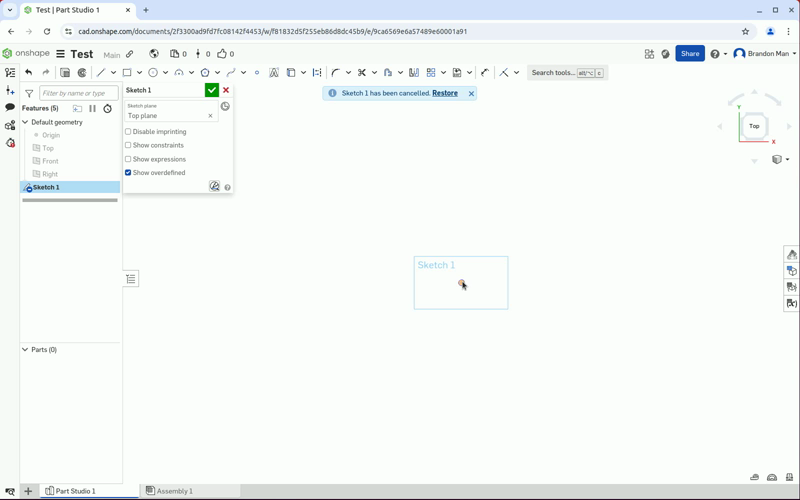
scroll(6)
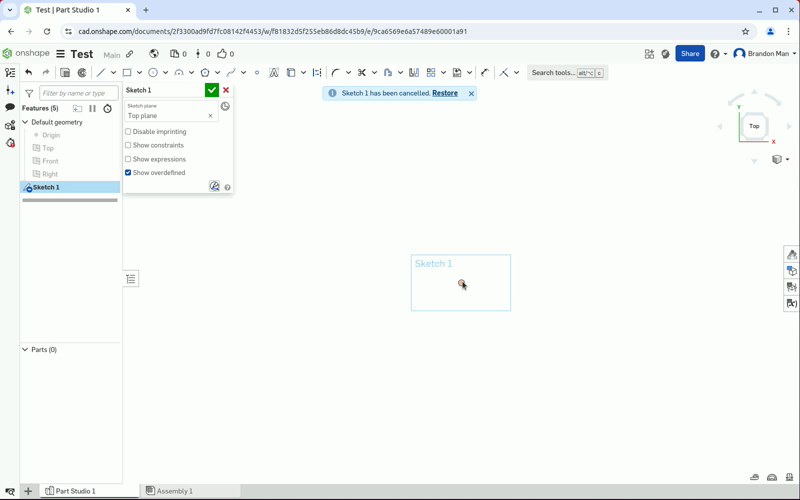
scroll(6)
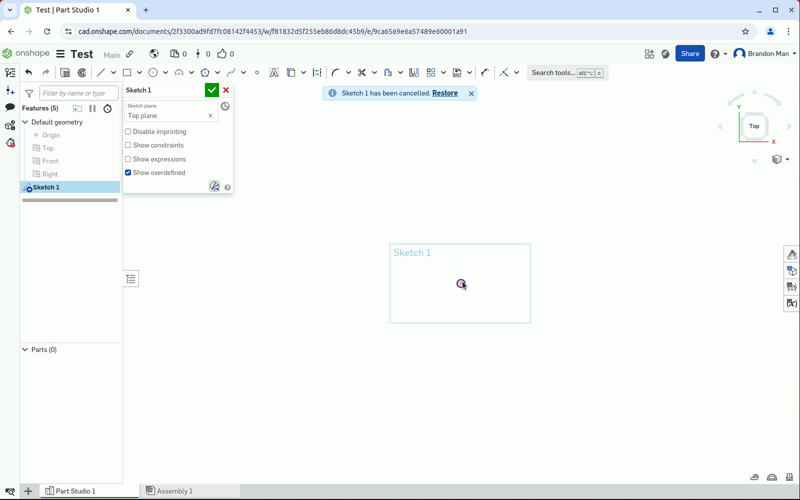
scroll(6)
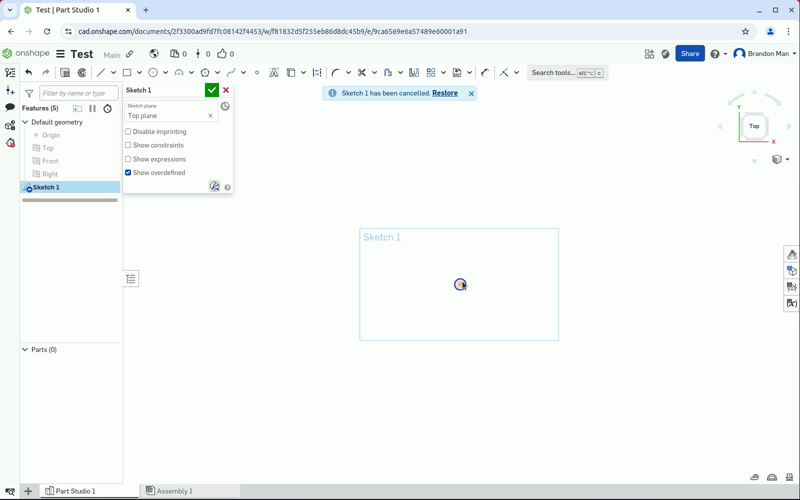
scroll(6)
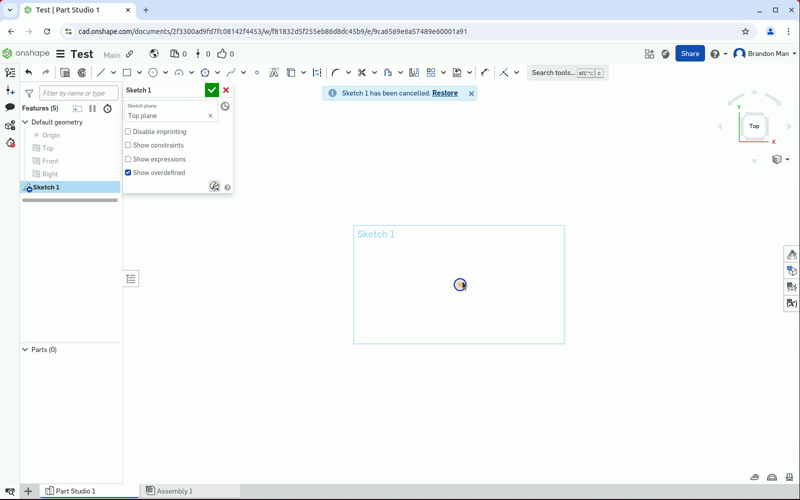
scroll(6)
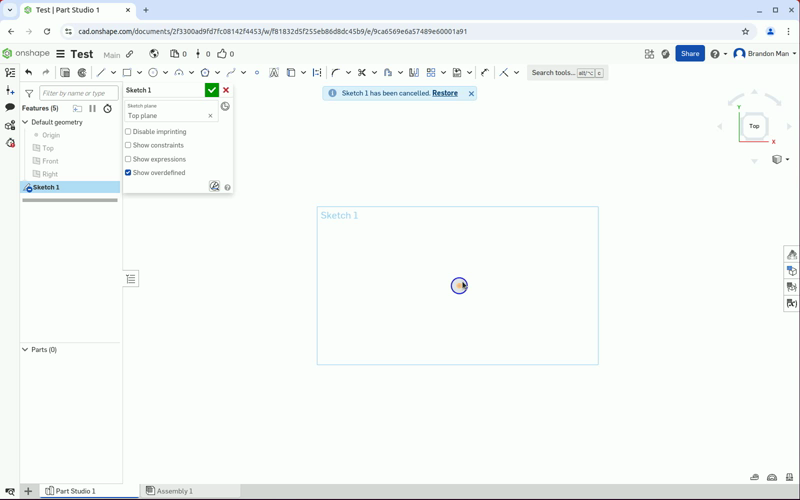
scroll(6)
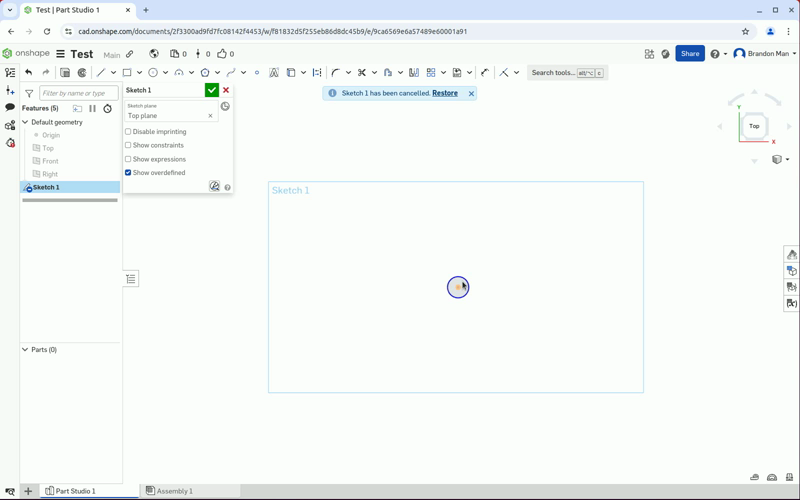
scroll(6)
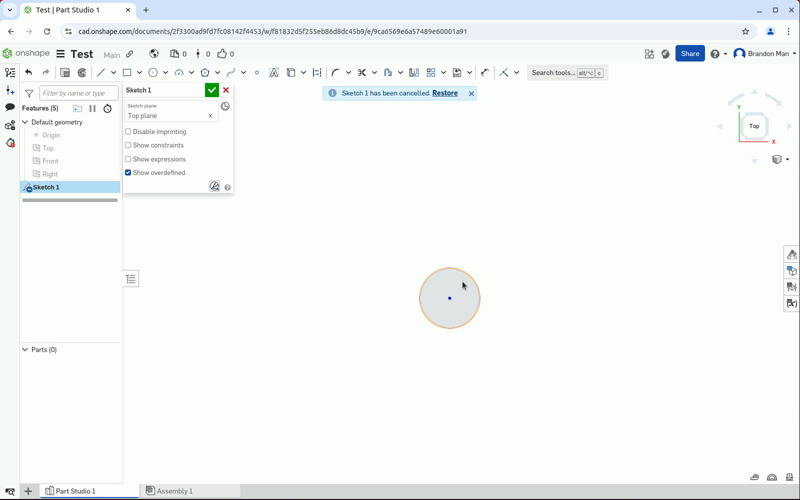
click(462, 281)
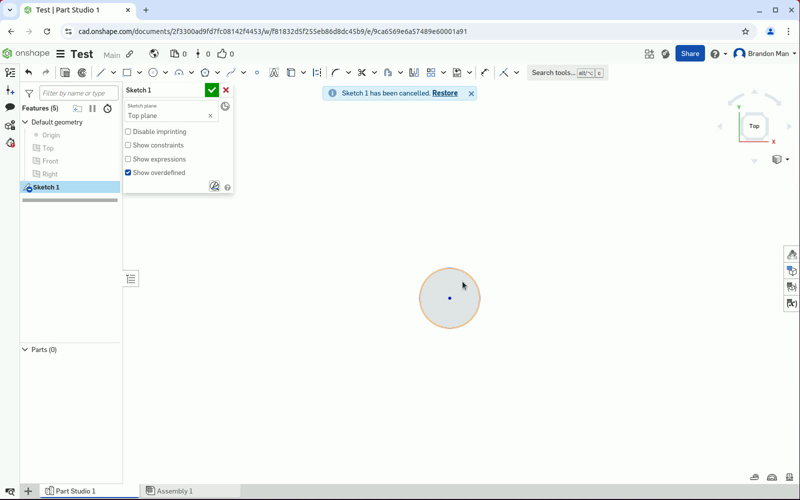
scroll(-6)
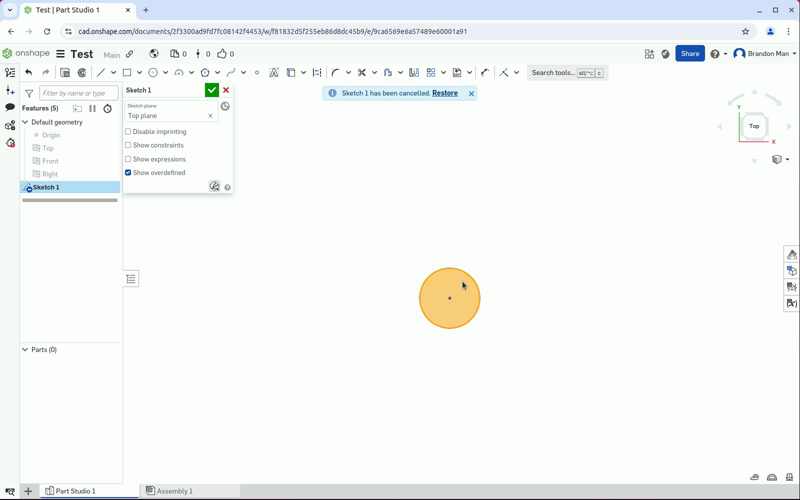
scroll(-6)
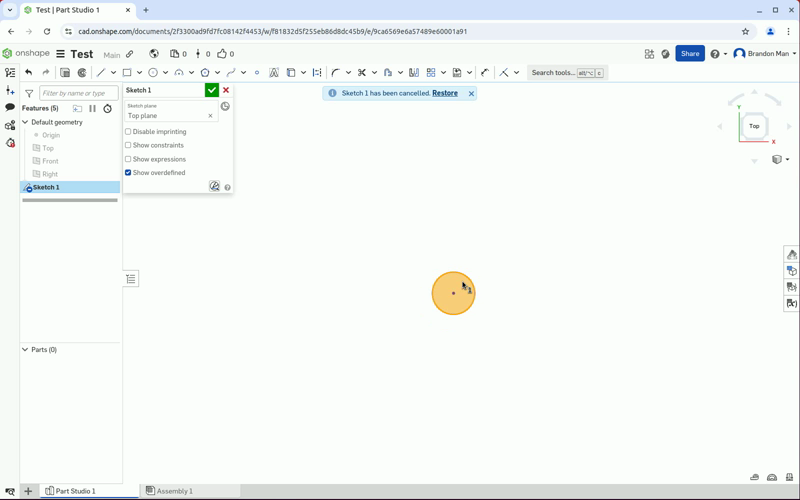
scroll(-6)
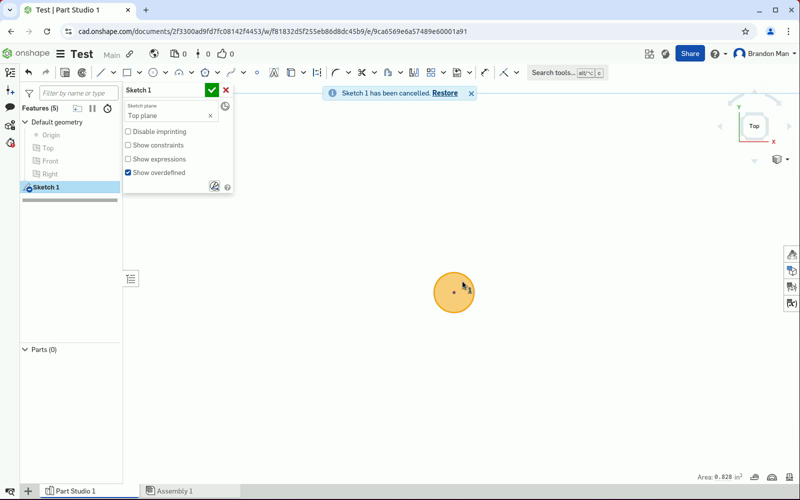
scroll(-6)
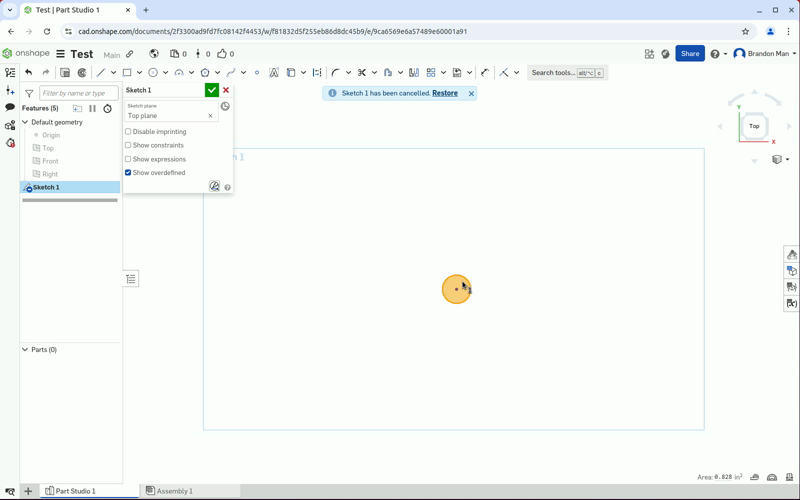
scroll(-6)
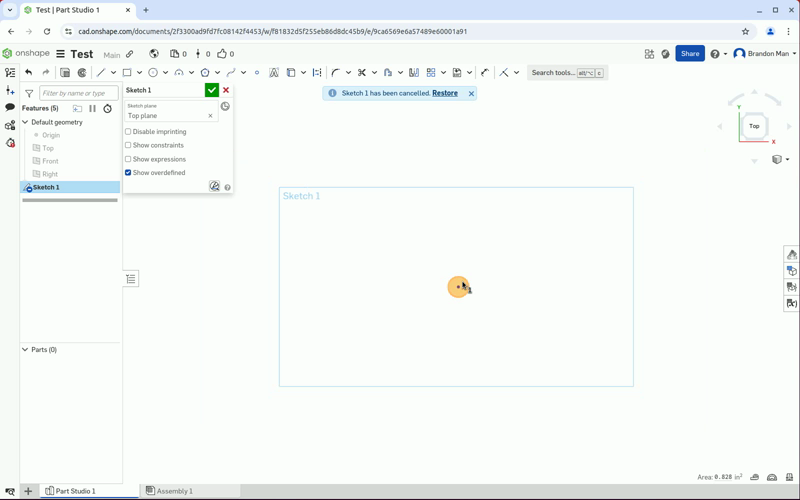
scroll(-6)
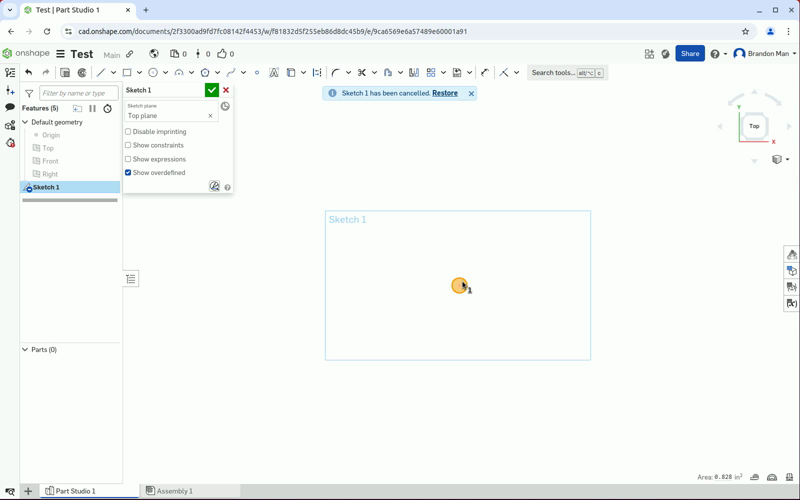
scroll(-6)
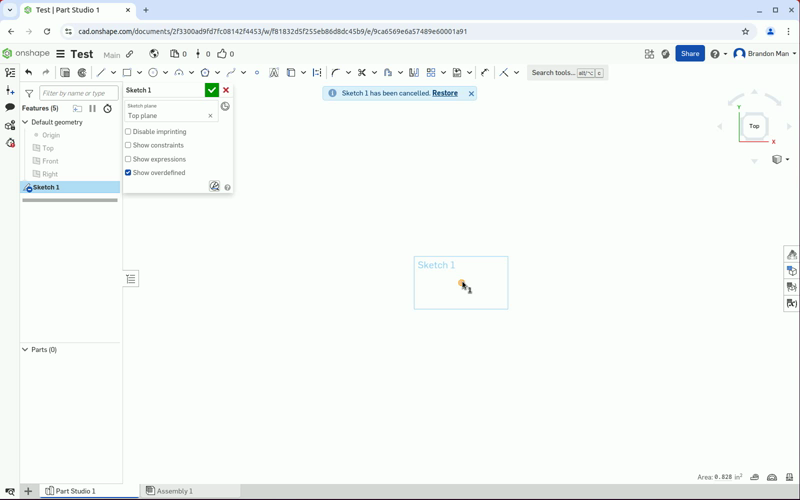
mouse_move(73, 352)
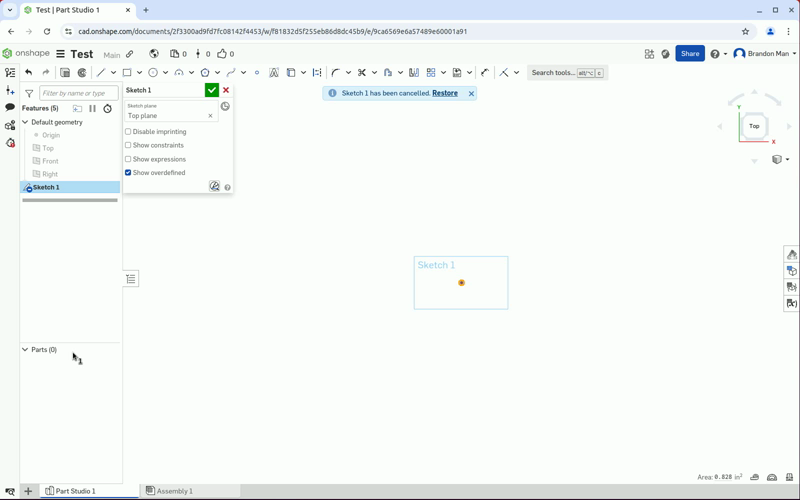
key(shift+y)
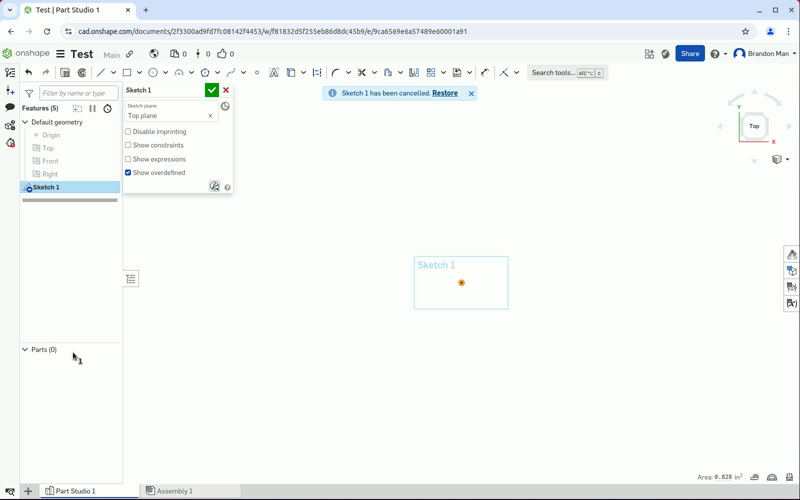
key(shift+e)
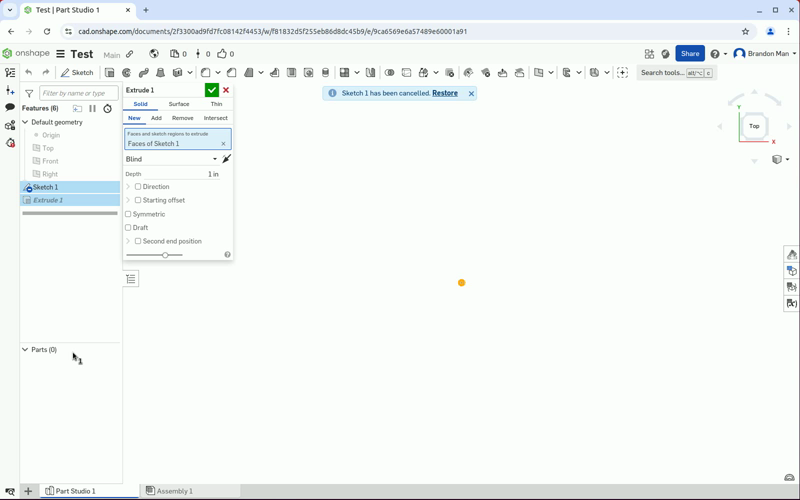
mouse_move(143, 106)
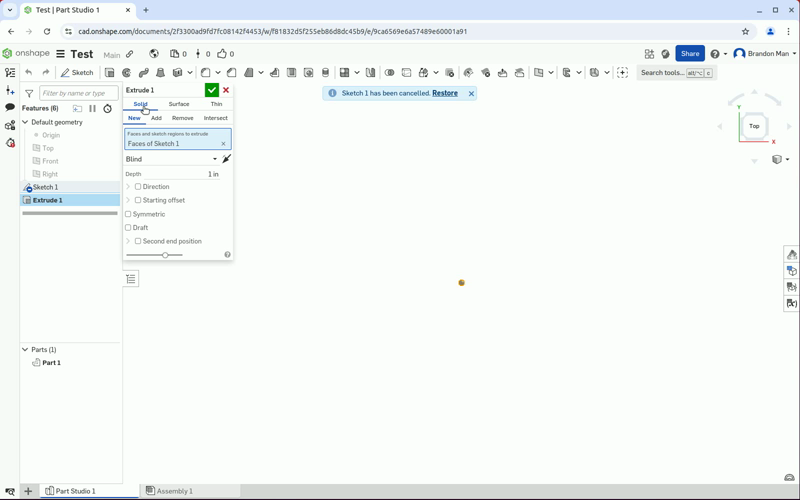
click(143, 106)
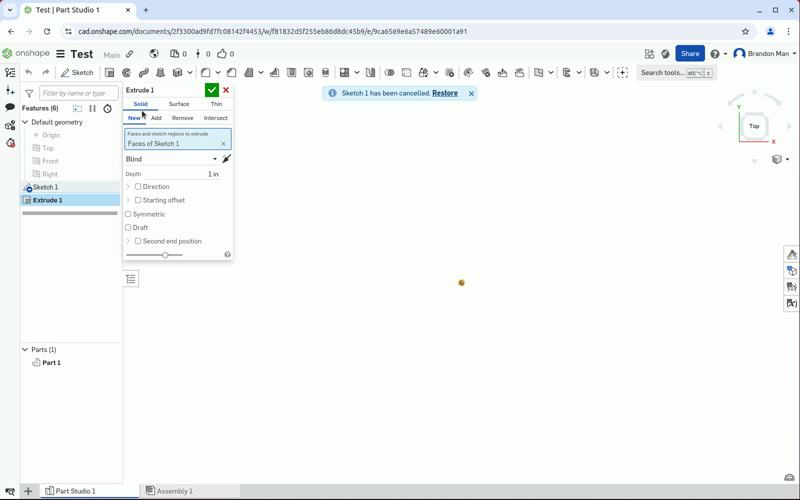
mouse_move(137, 120)
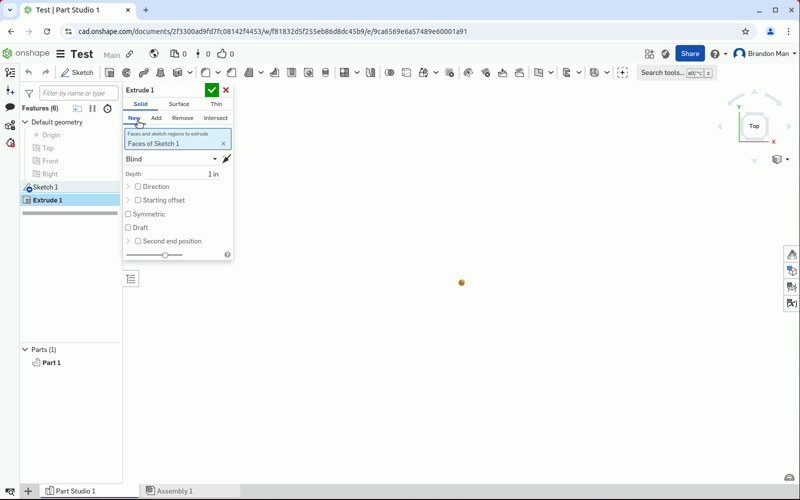
click(137, 120)
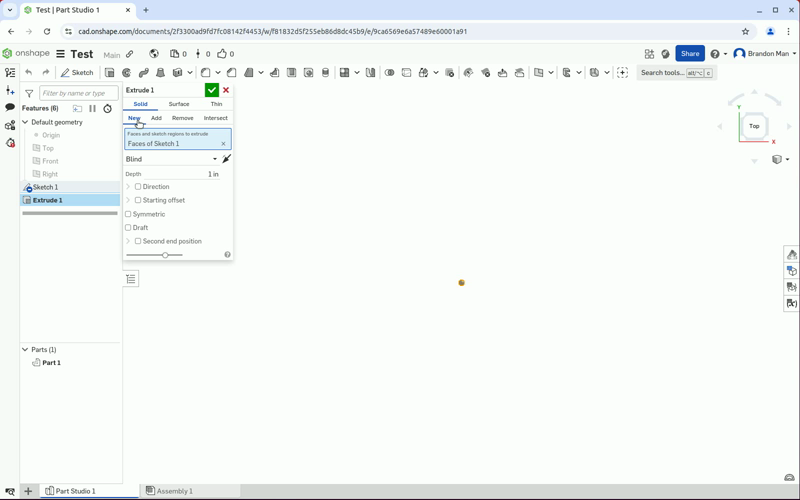
key(tab, 4)
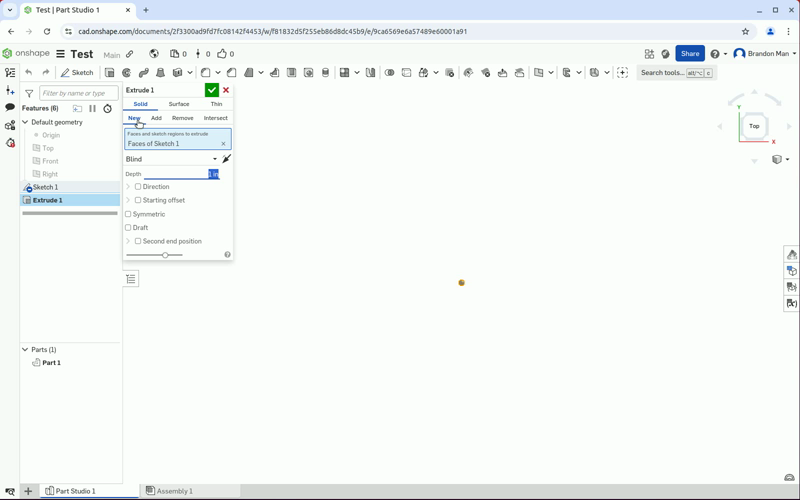
text(14.202)
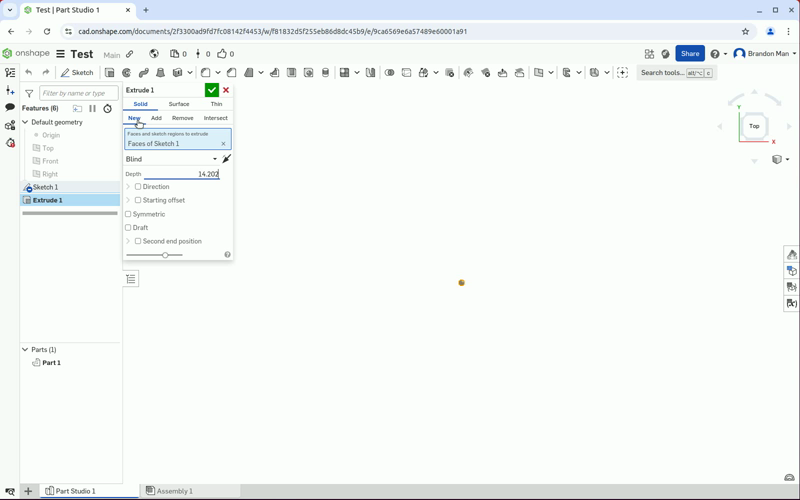
key(enter)
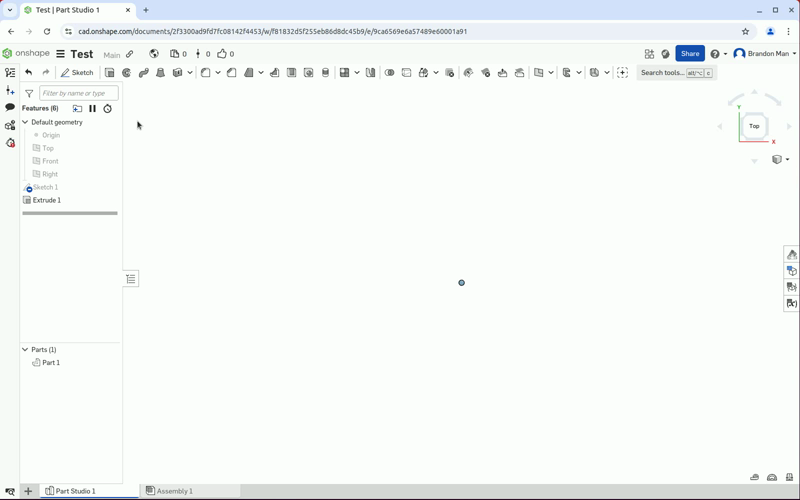
key(shift+h)
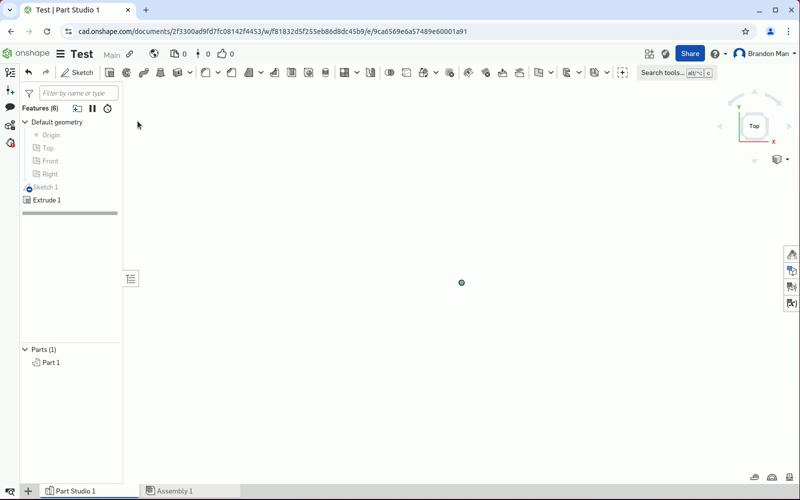
key(shift+h)
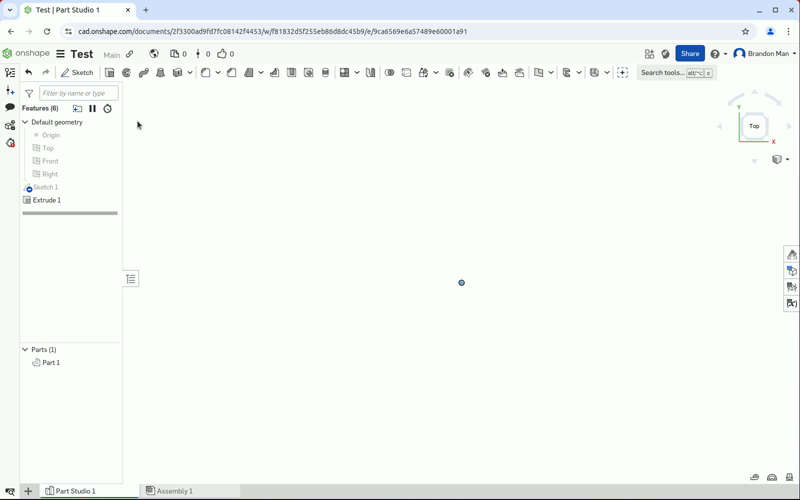
mouse_move(73, 189)
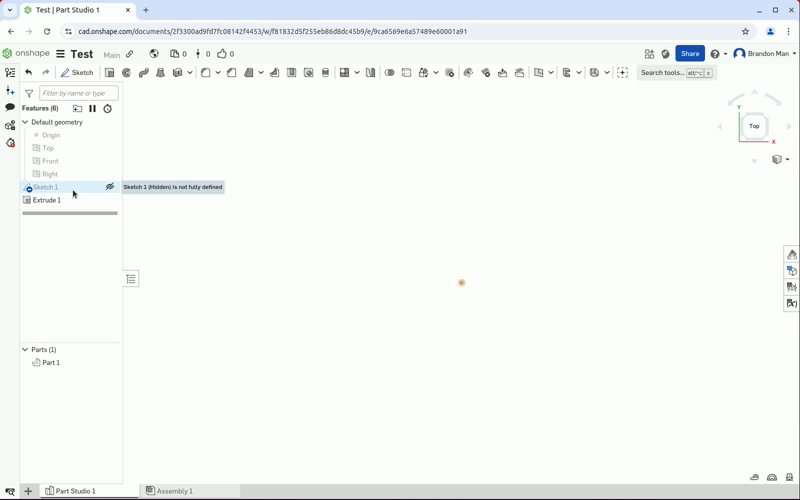
click(73, 189)
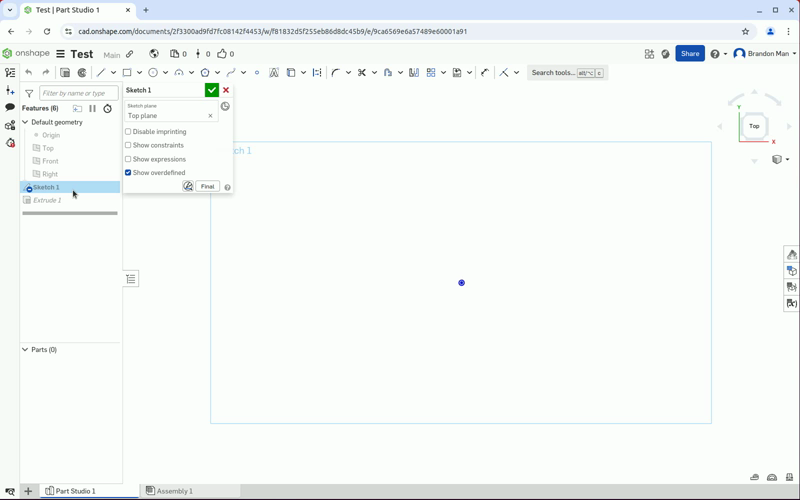
mouse_move(229, 92)
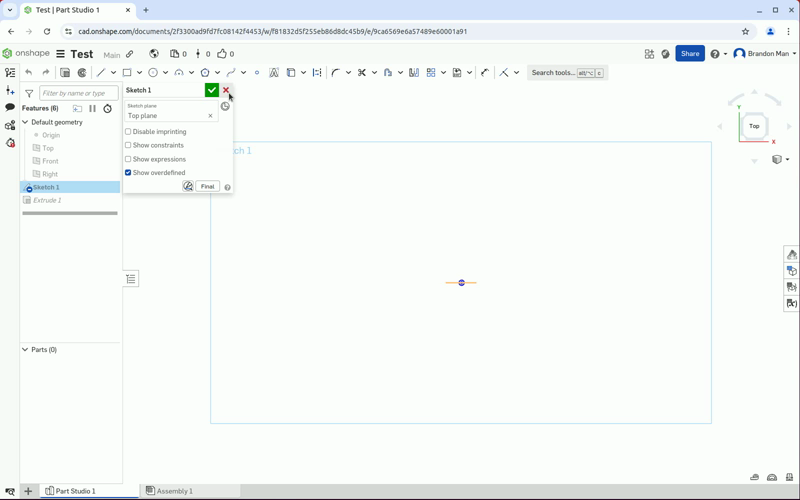
click(229, 92)
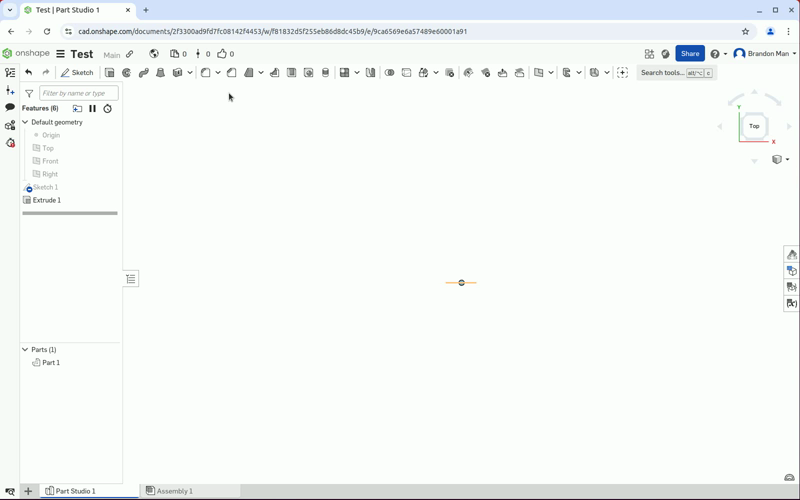
mouse_move(541, 75)
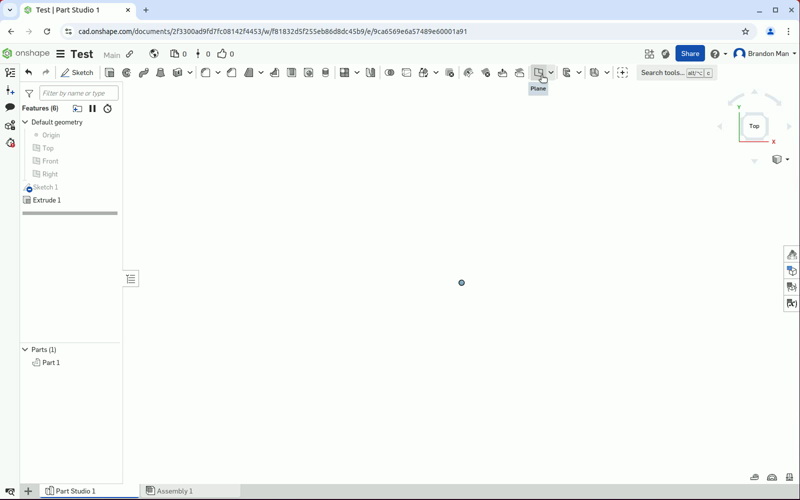
click(541, 75)
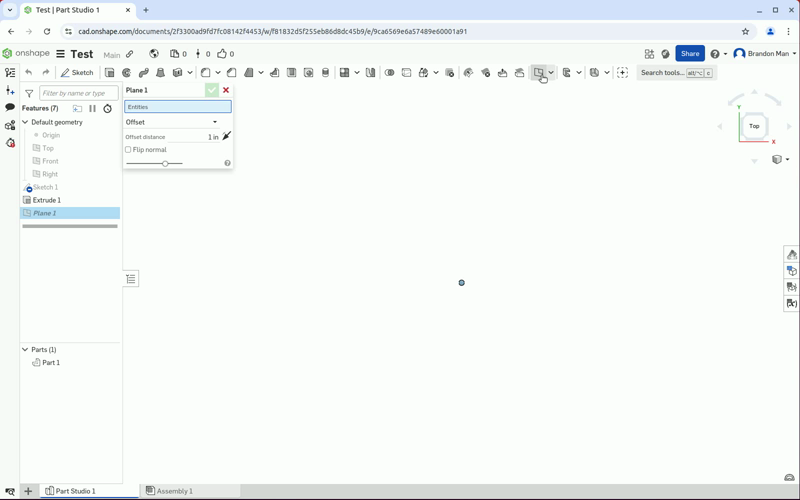
mouse_move(73, 150)
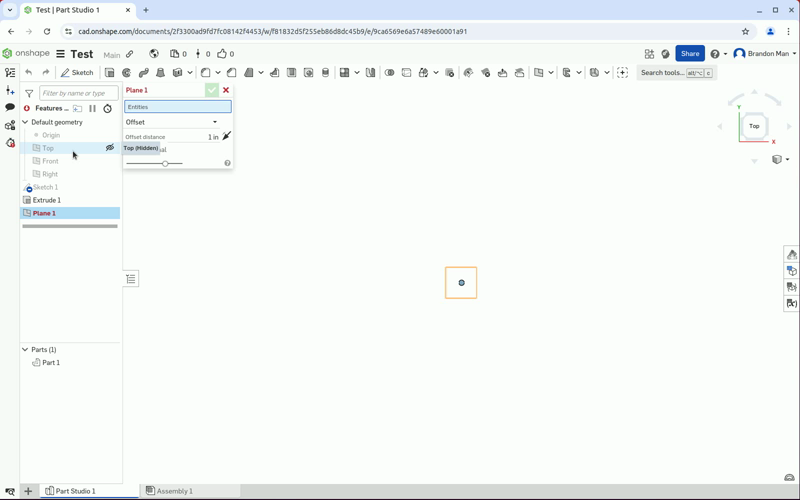
click(73, 150)
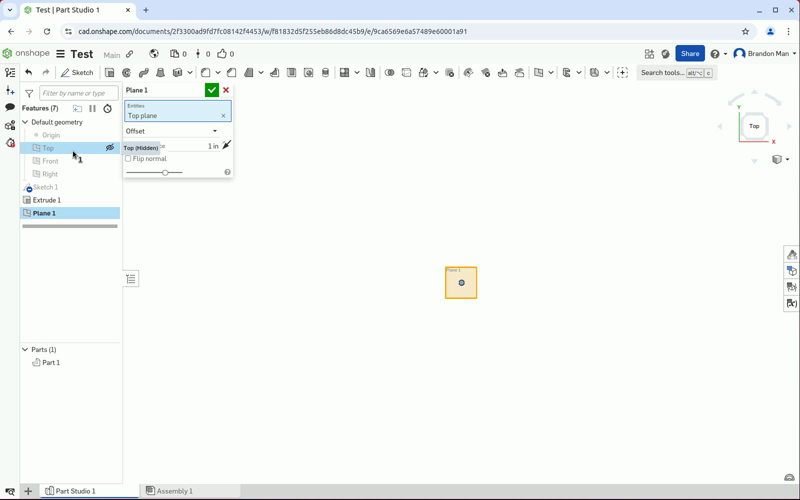
key(tab, 2)
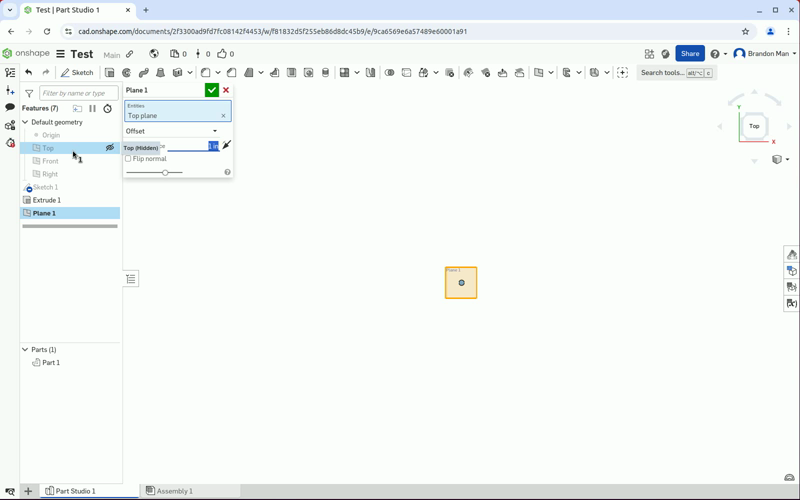
text(14.204)
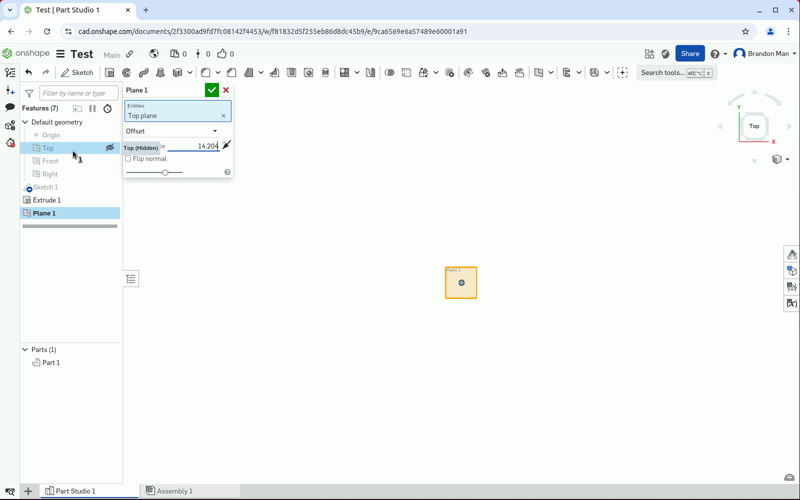
key(enter, 2)
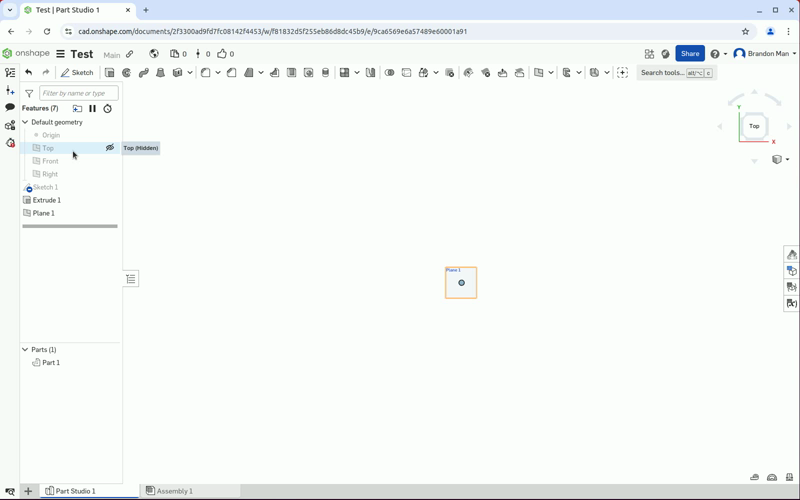
key(shift+s)
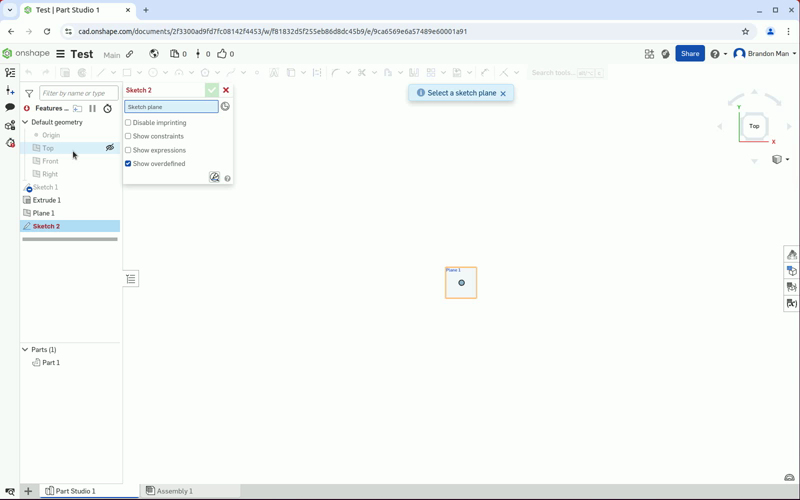
mouse_move(73, 215)
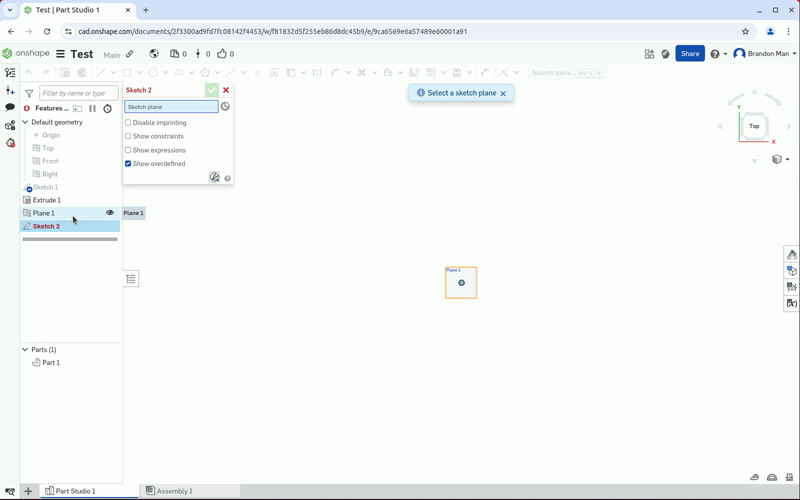
click(73, 215)
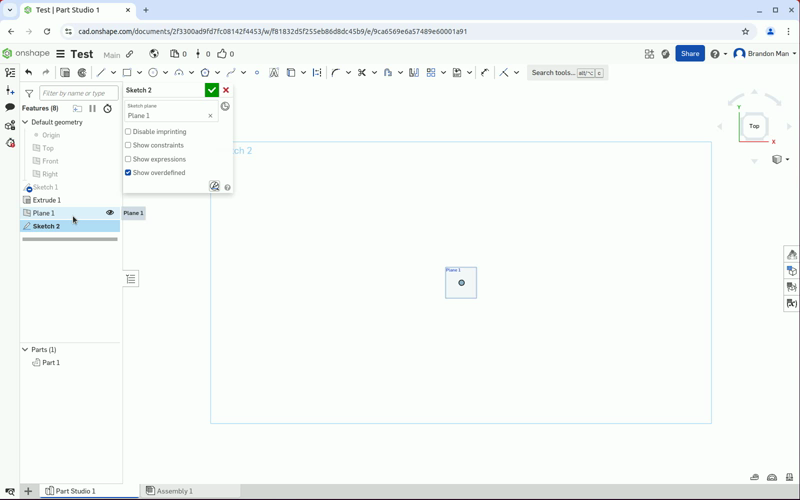
mouse_move(73, 352)
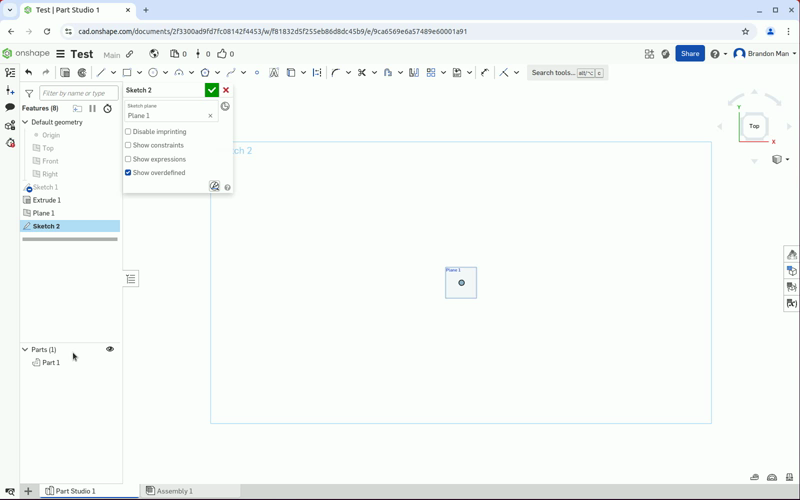
key(y)
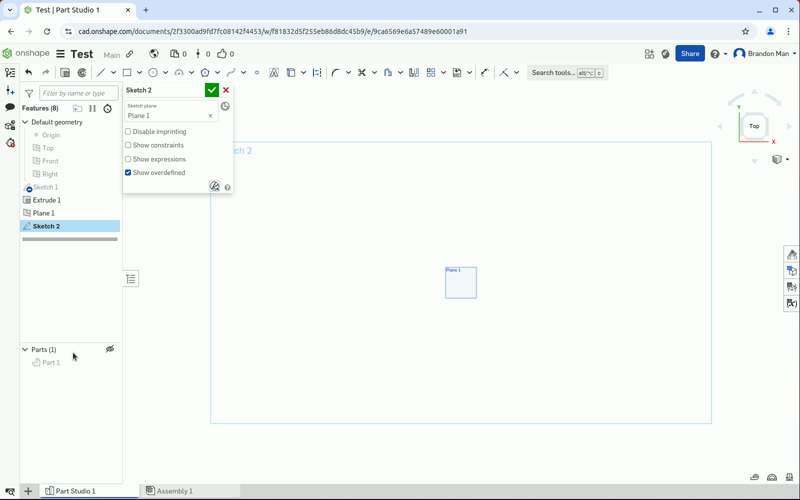
key(c)
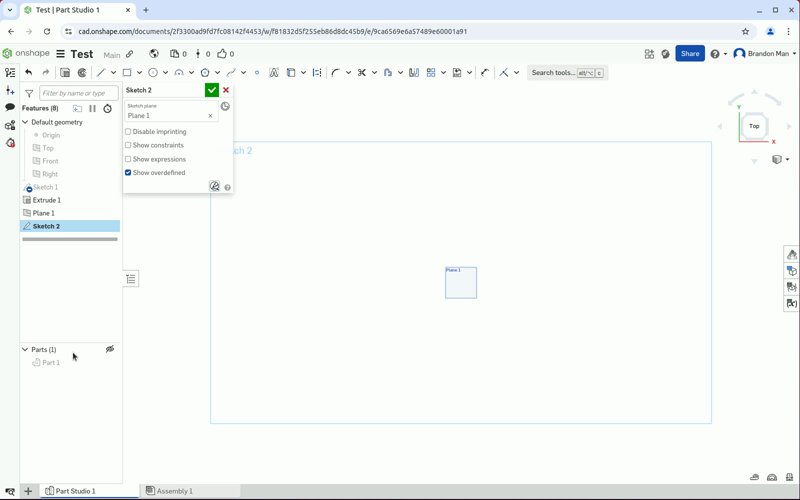
key_down(shift)
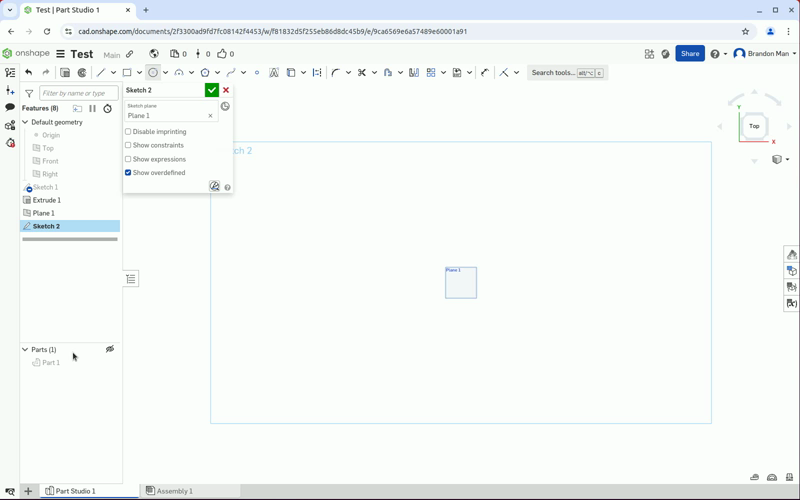
mouse_move(461, 282)
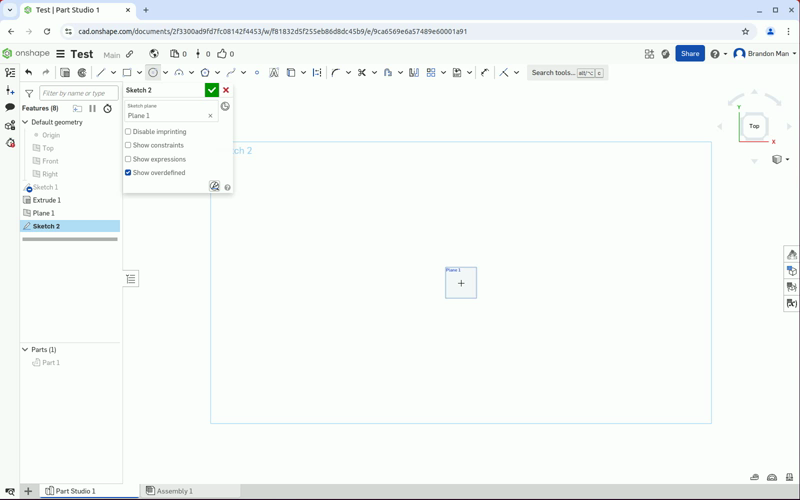
click(461, 282)
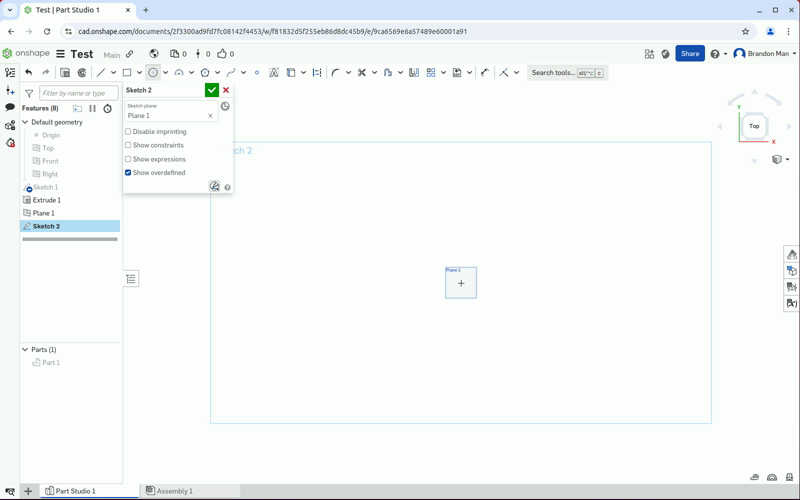
key_up(shift)
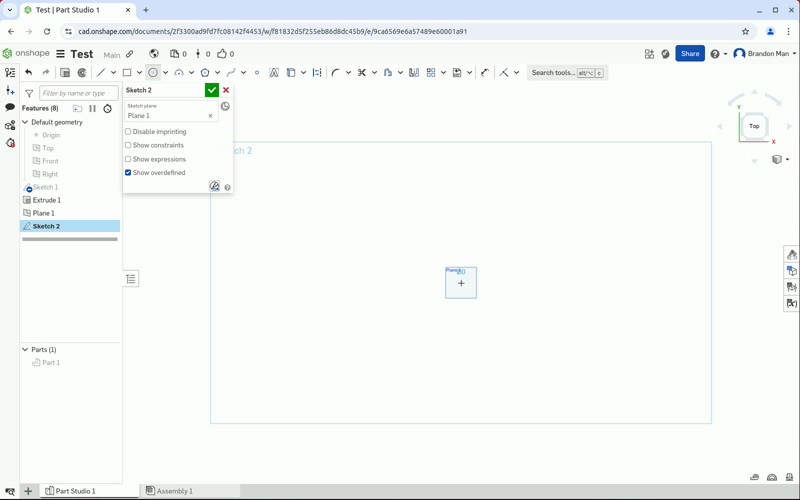
mouse_move(463, 282)
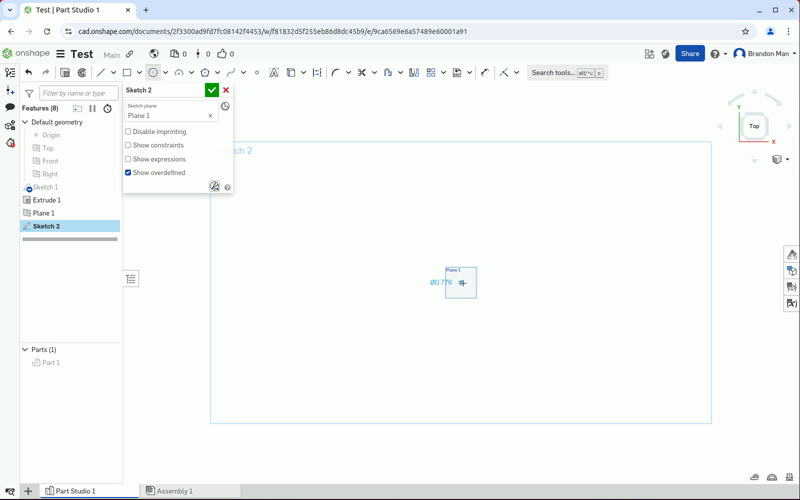
scroll(6)
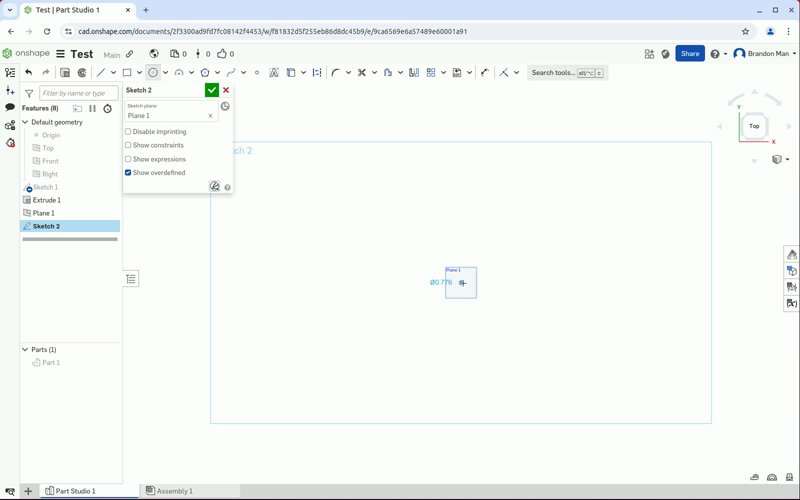
scroll(6)
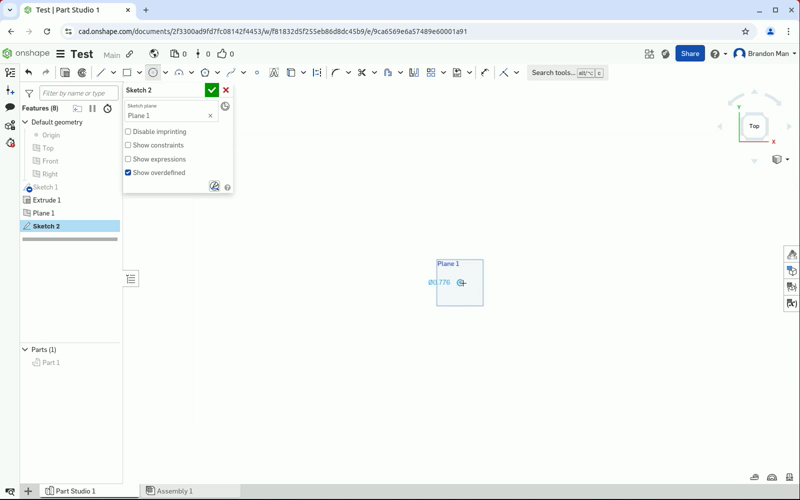
scroll(6)
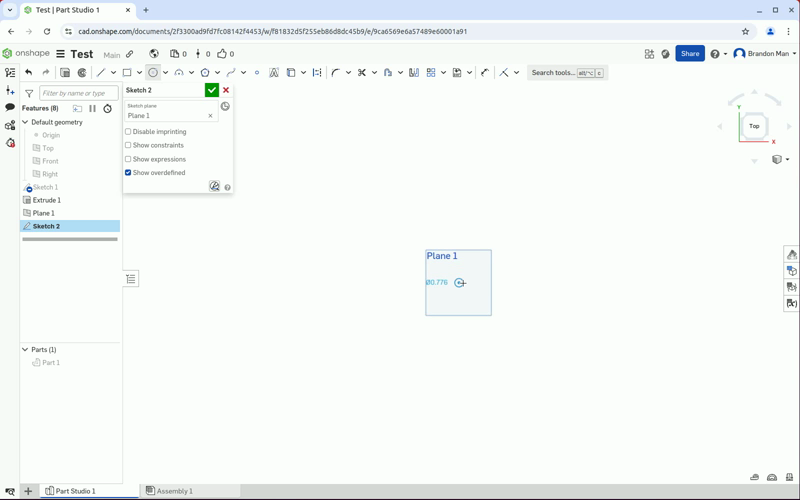
scroll(6)
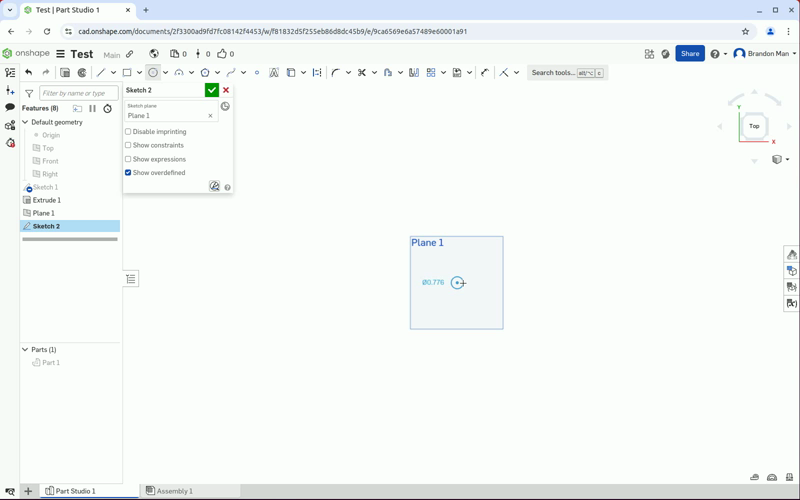
scroll(6)
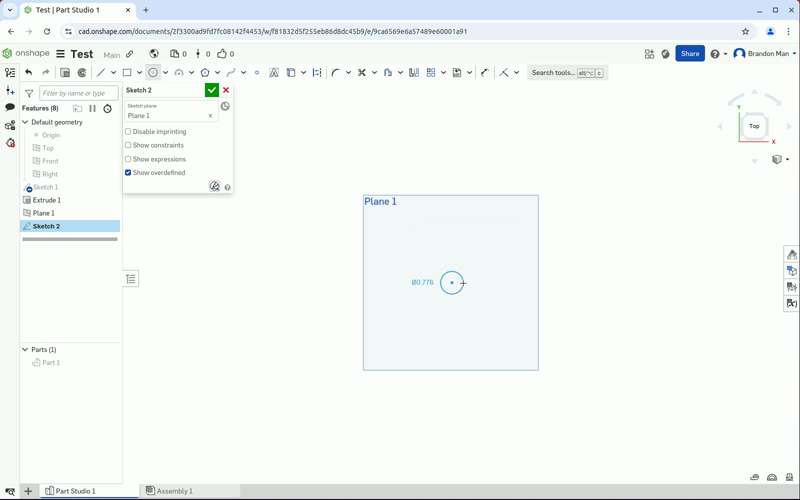
scroll(6)
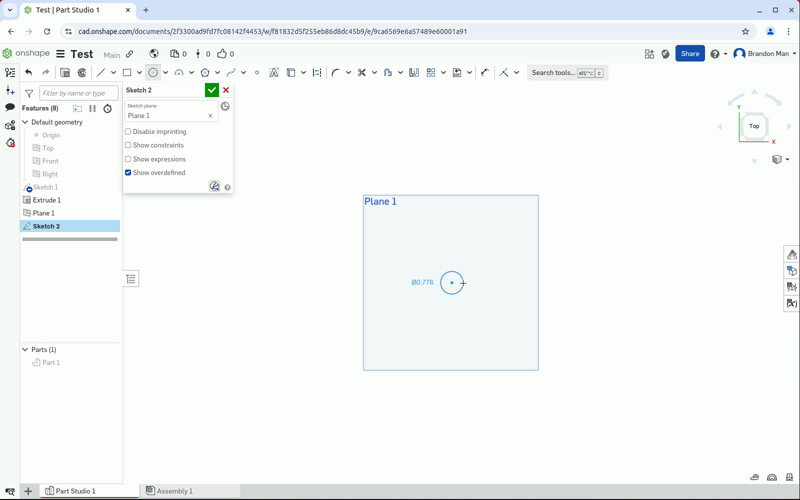
scroll(6)
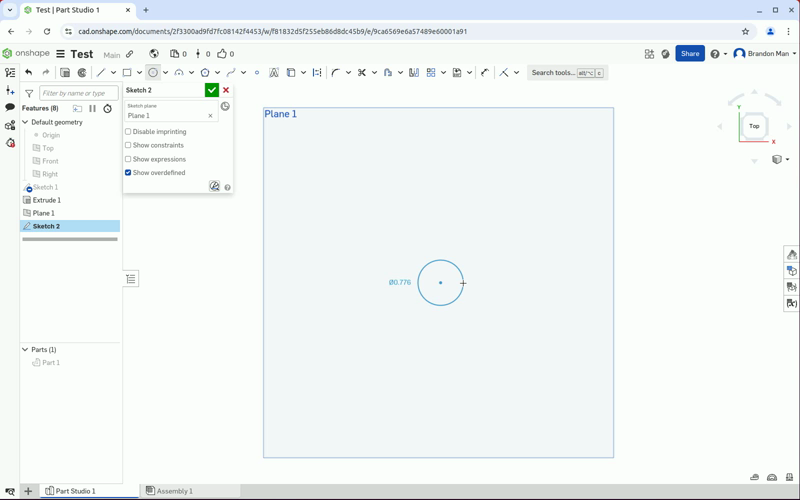
click(463, 282)
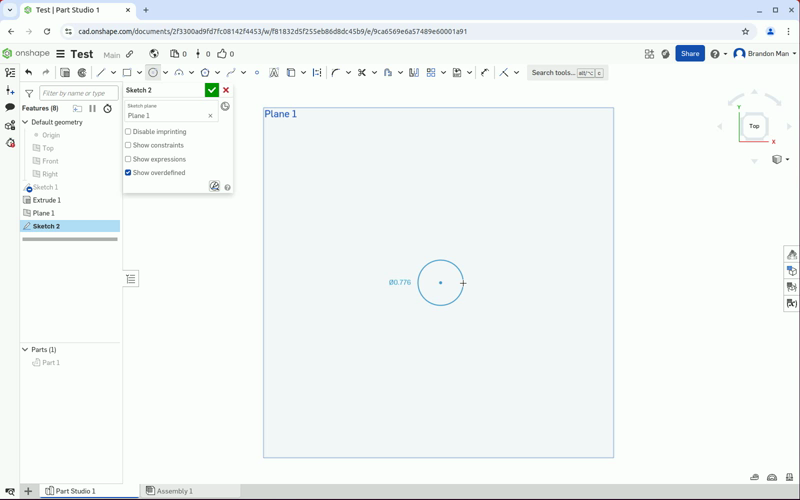
scroll(-6)
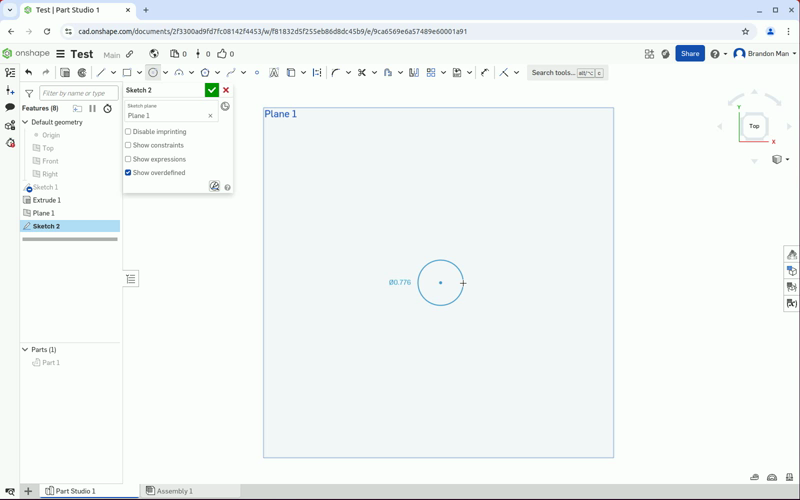
scroll(-6)
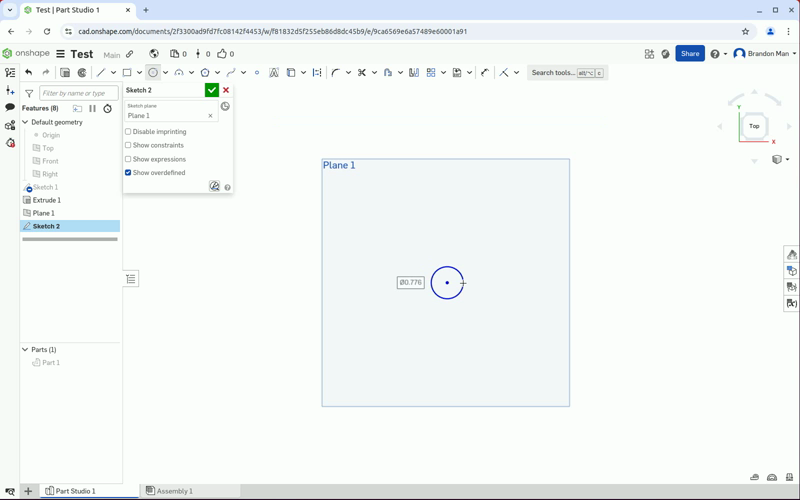
scroll(-6)
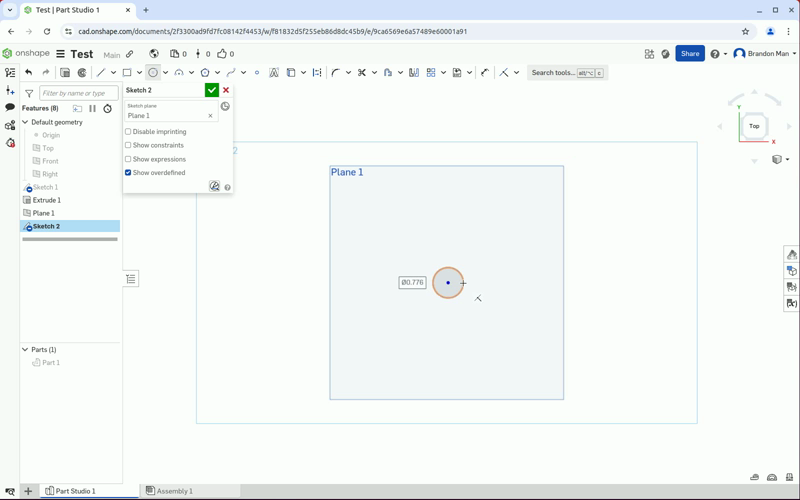
scroll(-6)
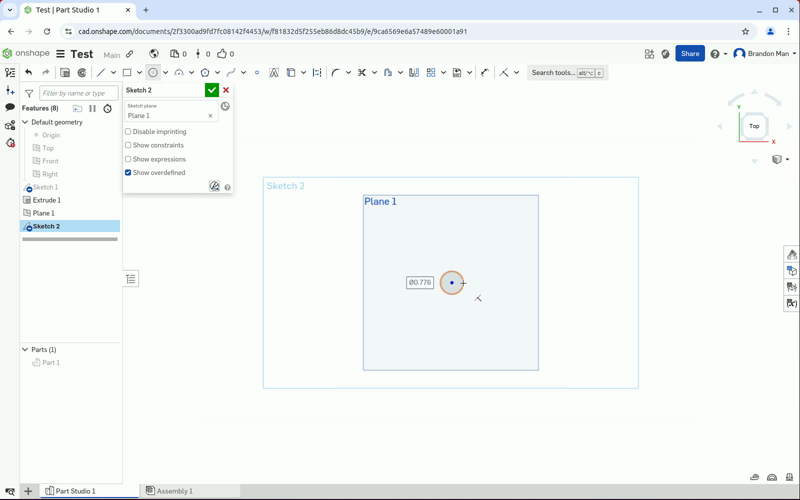
scroll(-6)
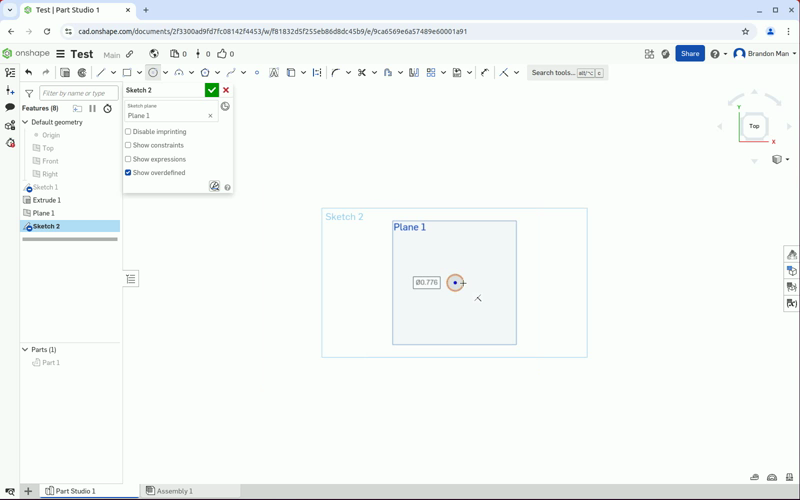
scroll(-6)
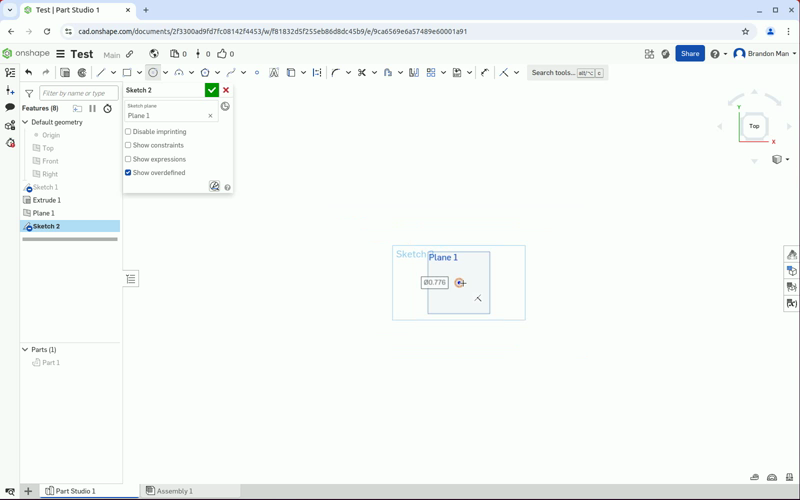
scroll(-6)
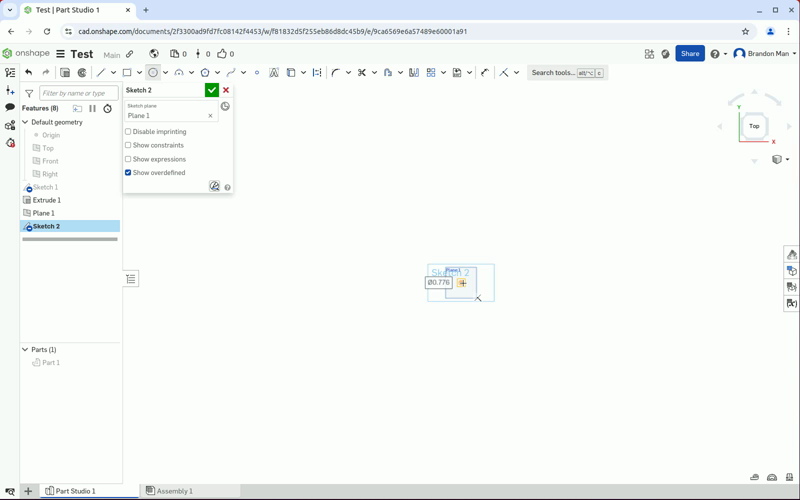
key(esc)
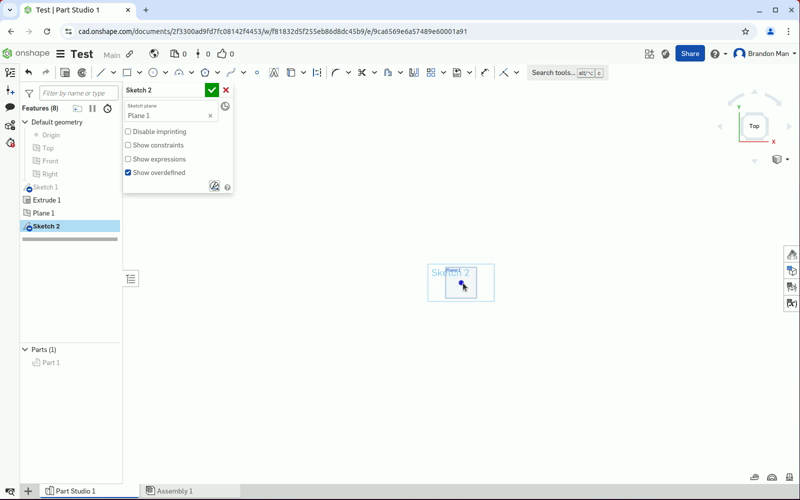
mouse_move(461, 284)
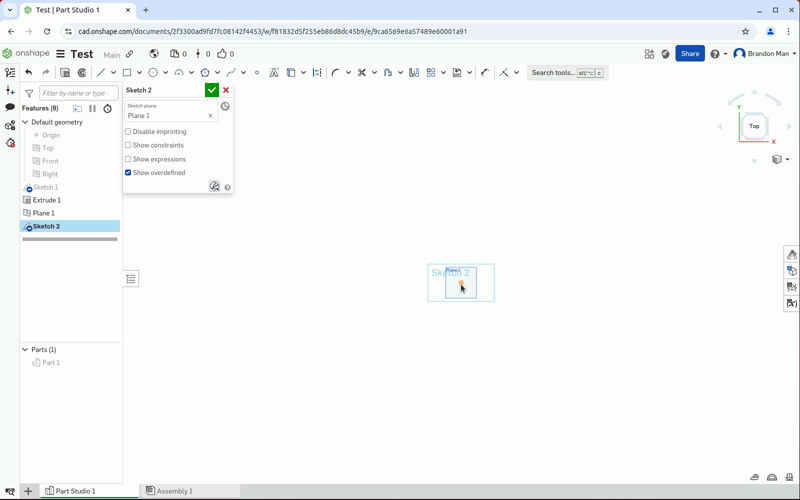
scroll(6)
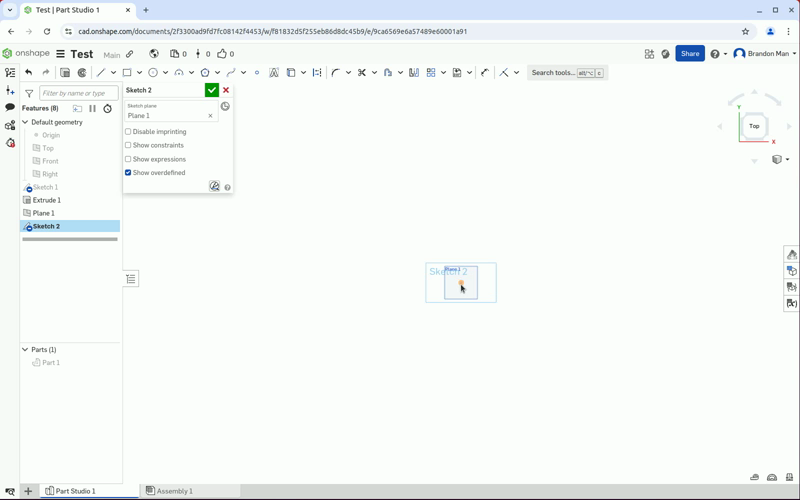
scroll(6)
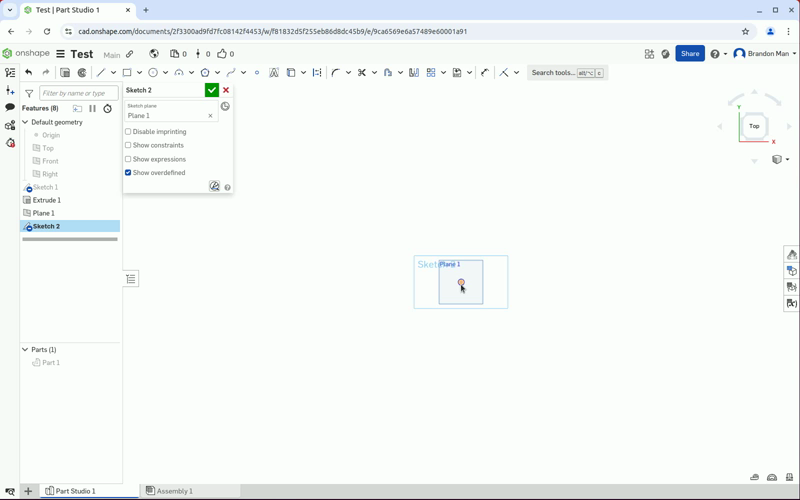
scroll(6)
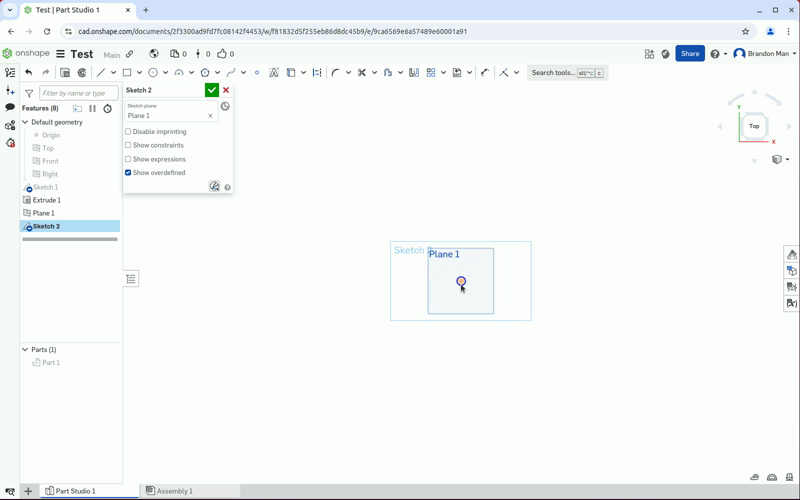
scroll(6)
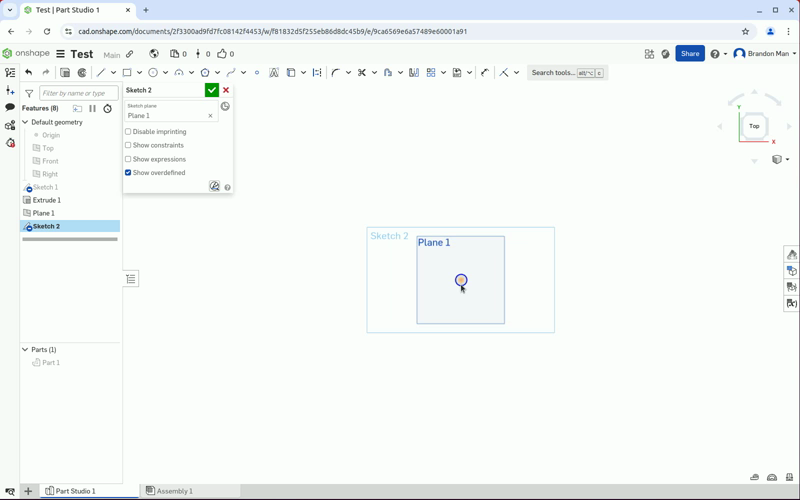
scroll(6)
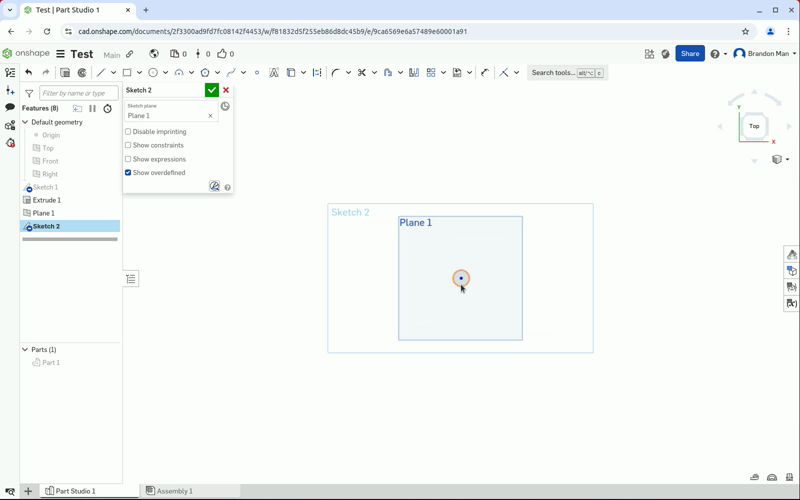
scroll(6)
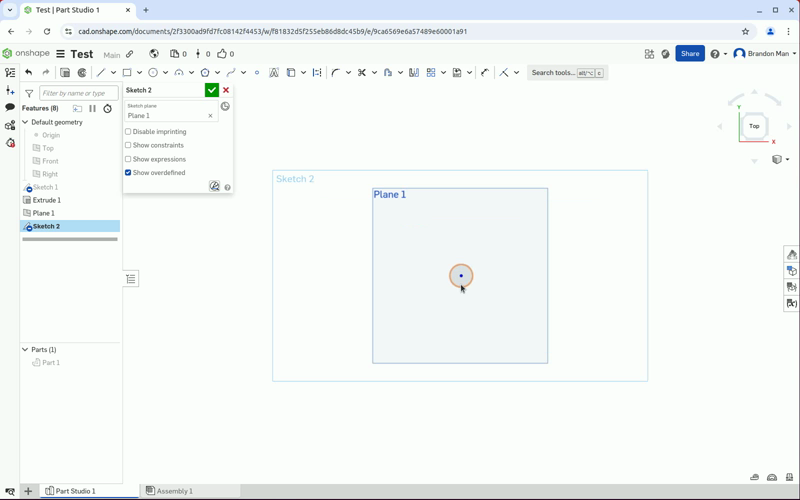
scroll(6)
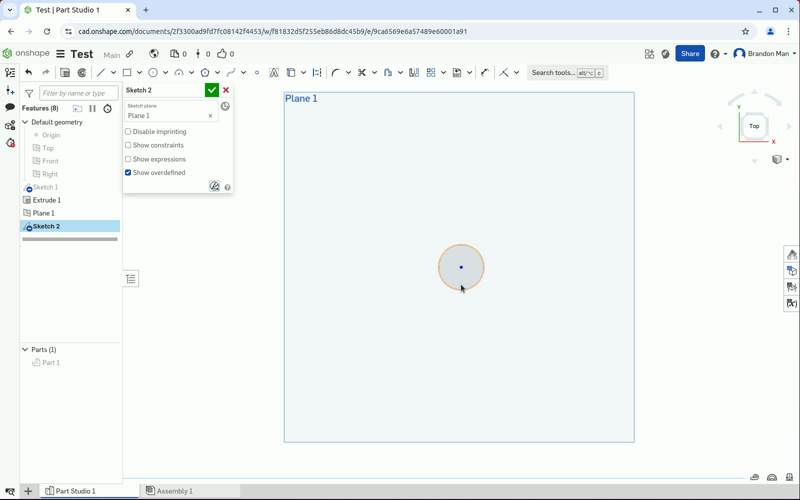
click(461, 284)
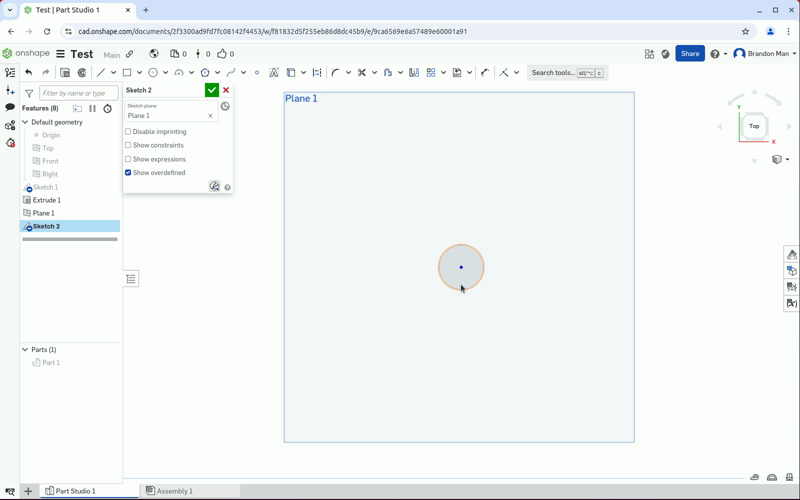
scroll(-6)
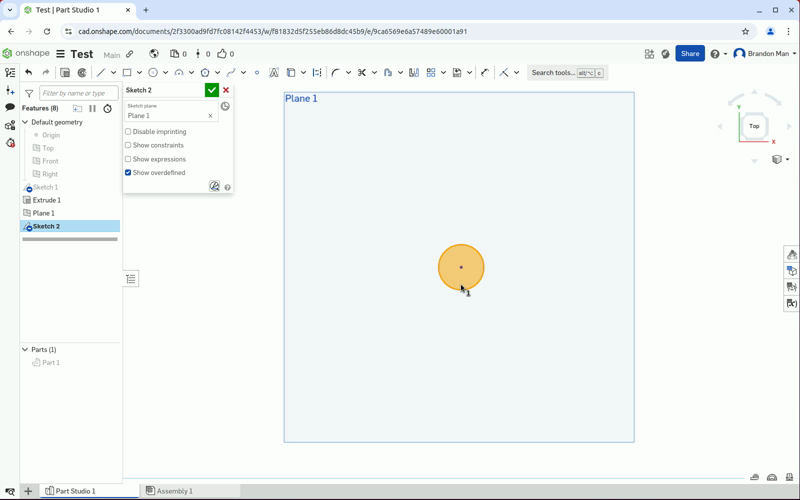
scroll(-6)
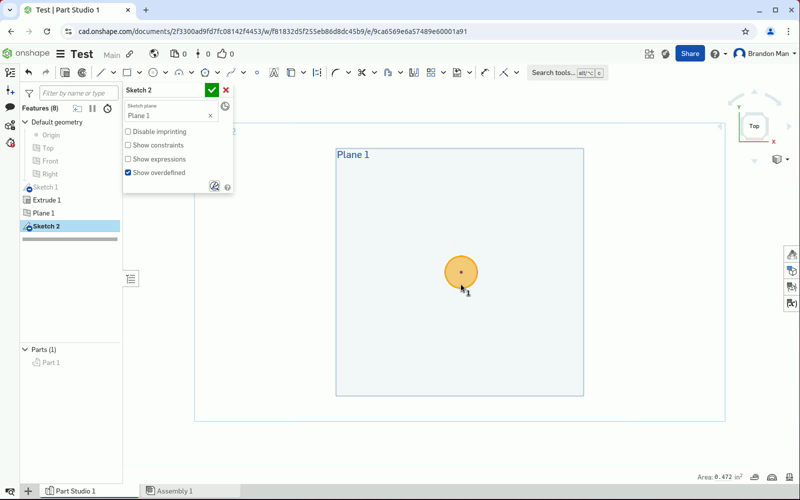
scroll(-6)
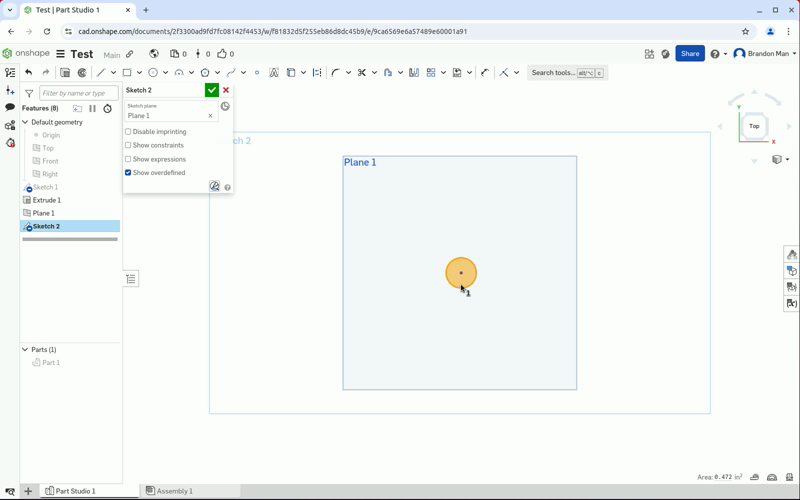
scroll(-6)
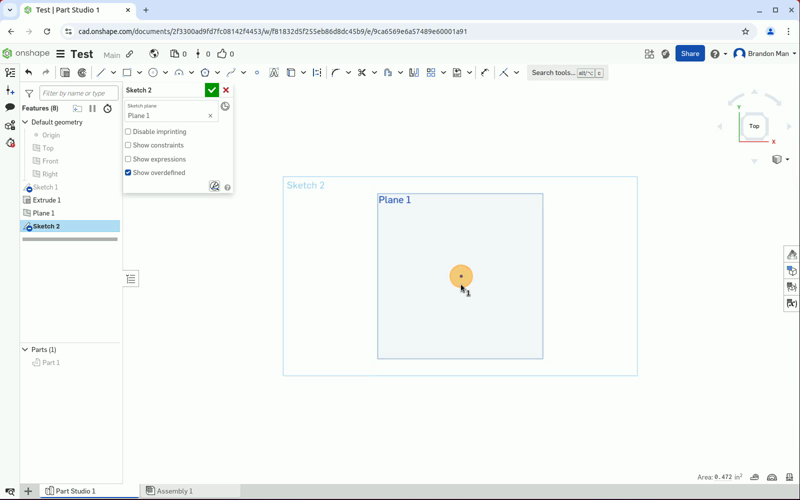
scroll(-6)
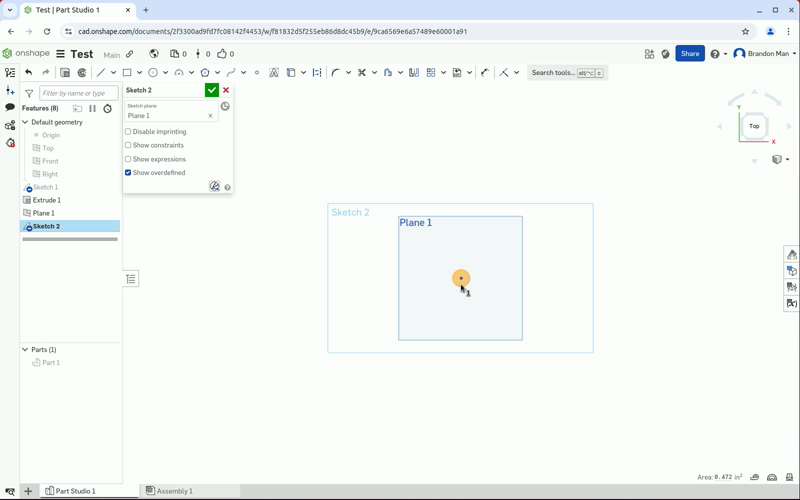
scroll(-6)
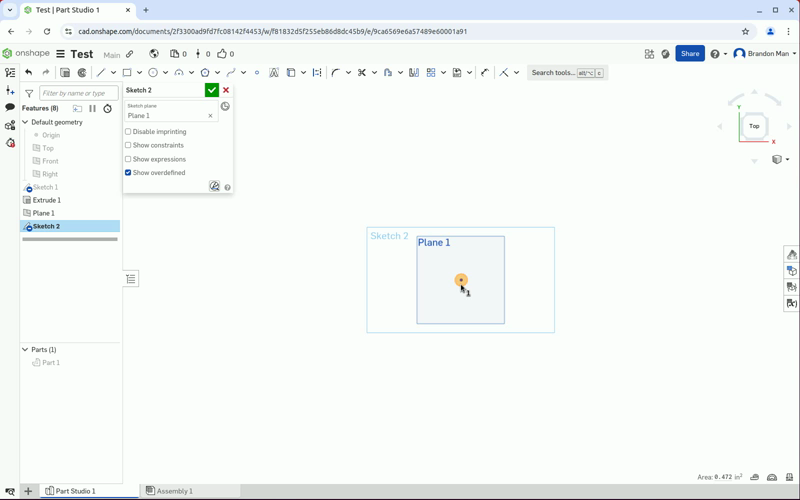
scroll(-6)
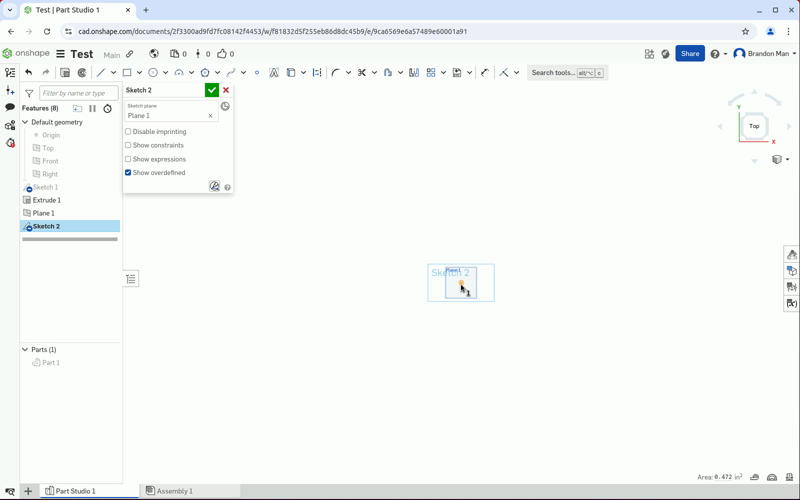
mouse_move(73, 352)
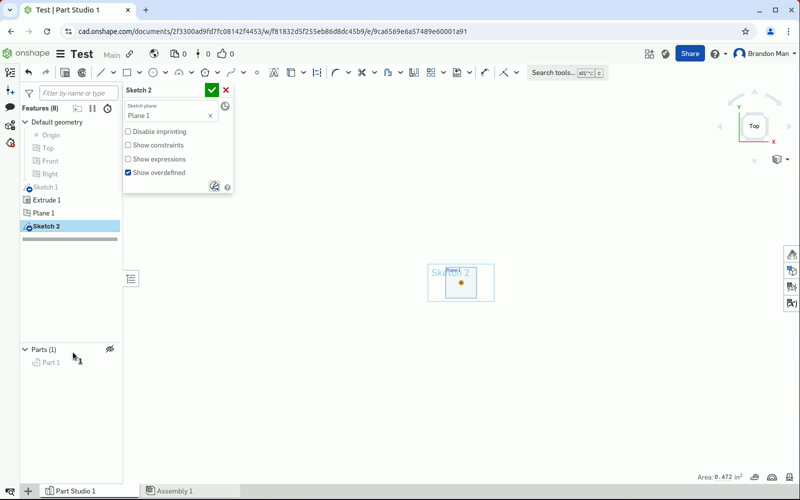
key(shift+y)
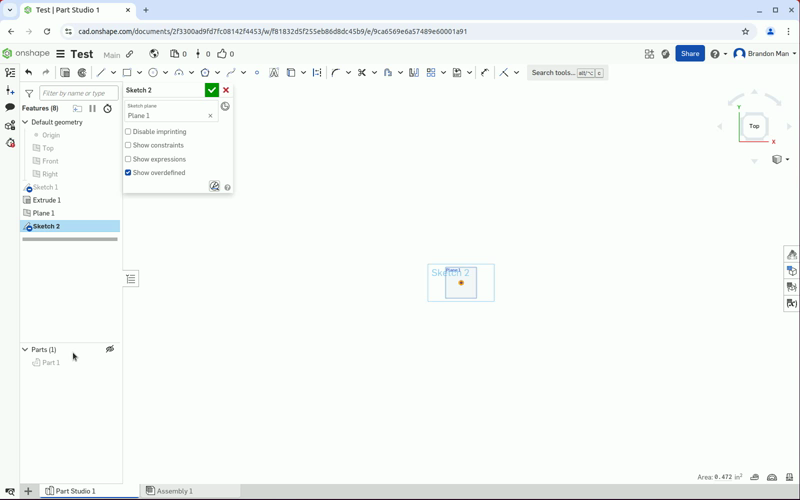
key(shift+e)
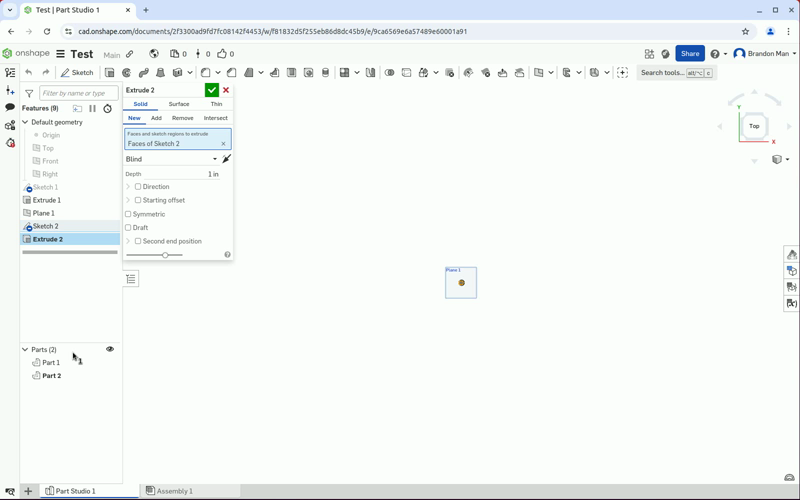
mouse_move(143, 106)
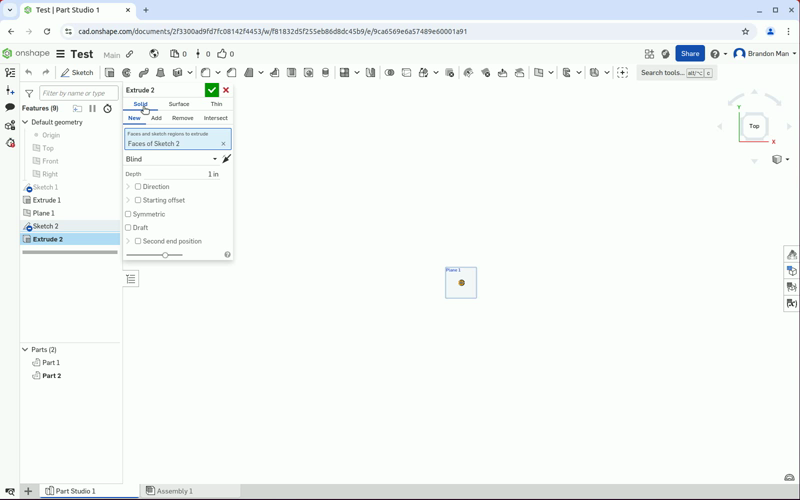
click(143, 106)
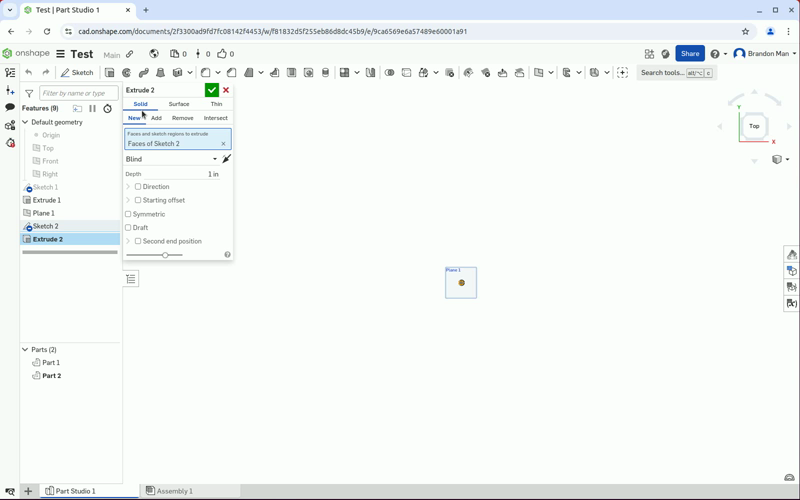
mouse_move(137, 120)
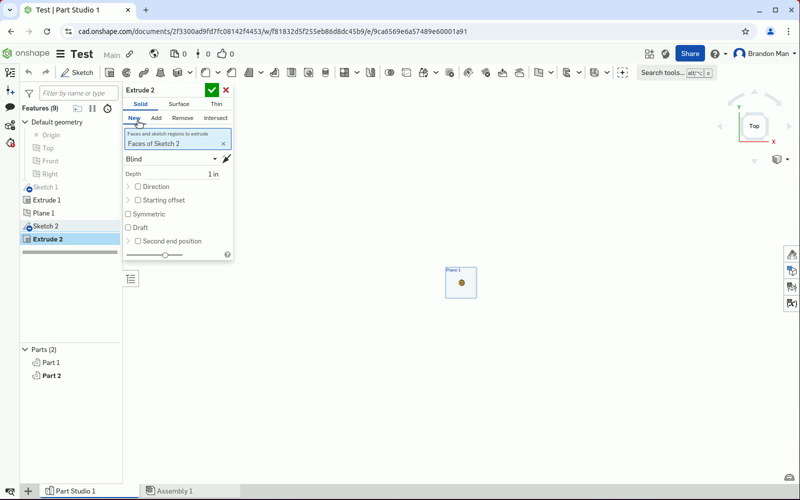
click(137, 120)
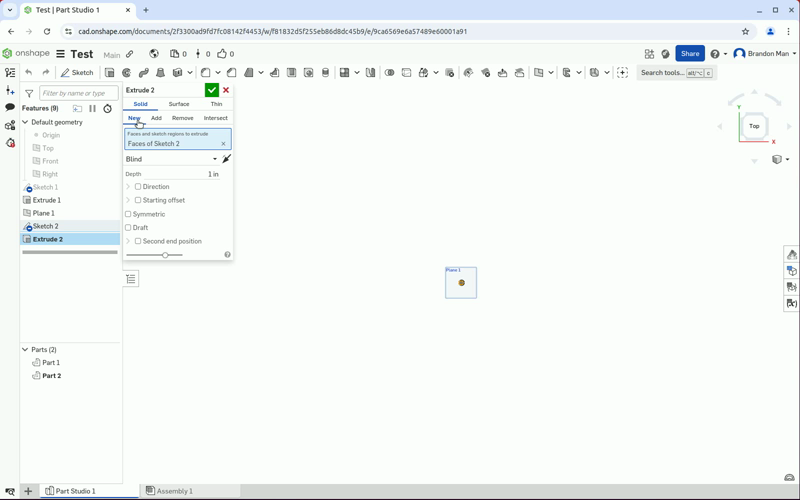
key(tab, 4)
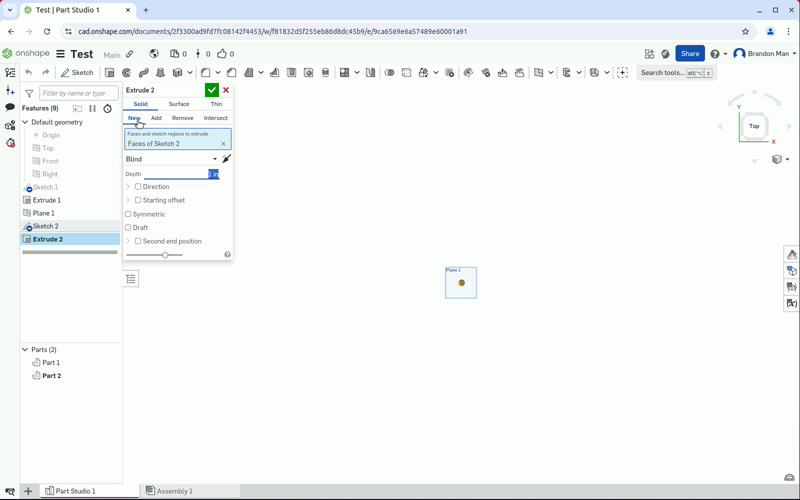
text(8.906)
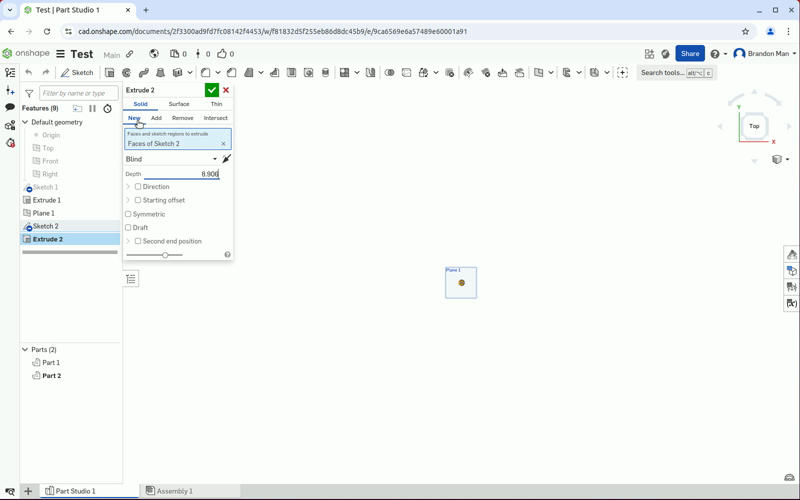
key(enter)
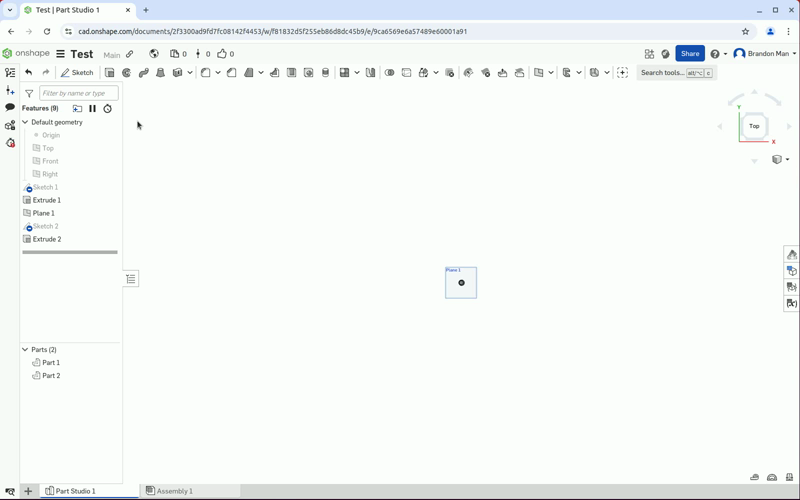
key(shift+h)
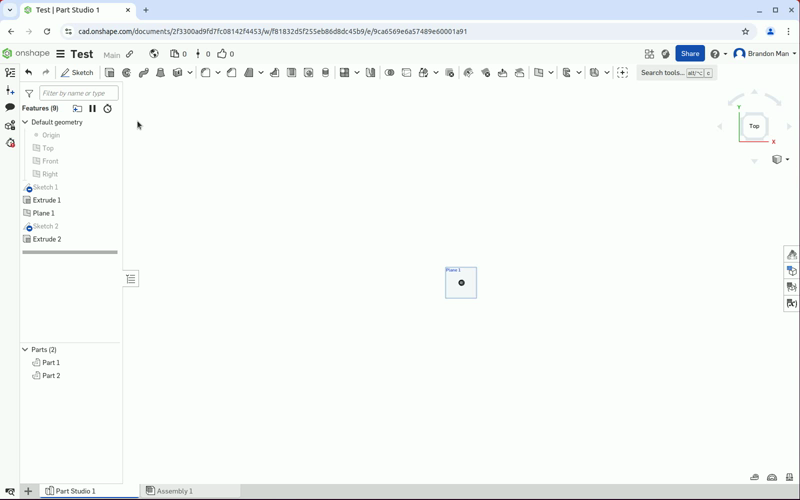
key(shift+h)
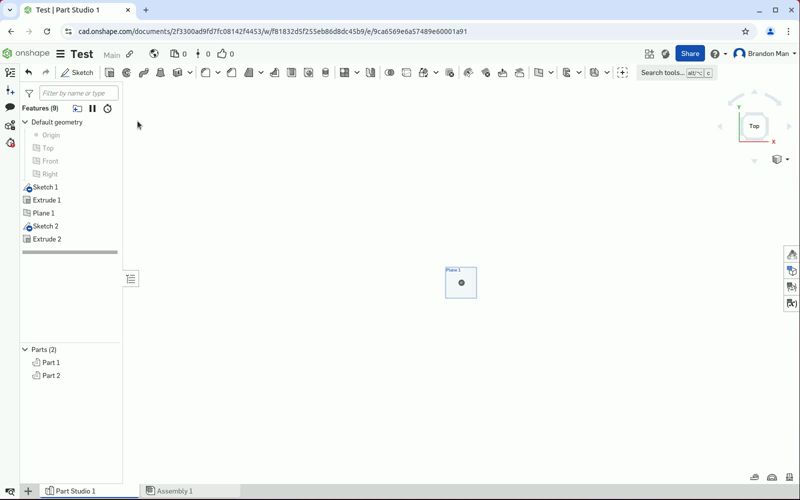
key(shift+7)
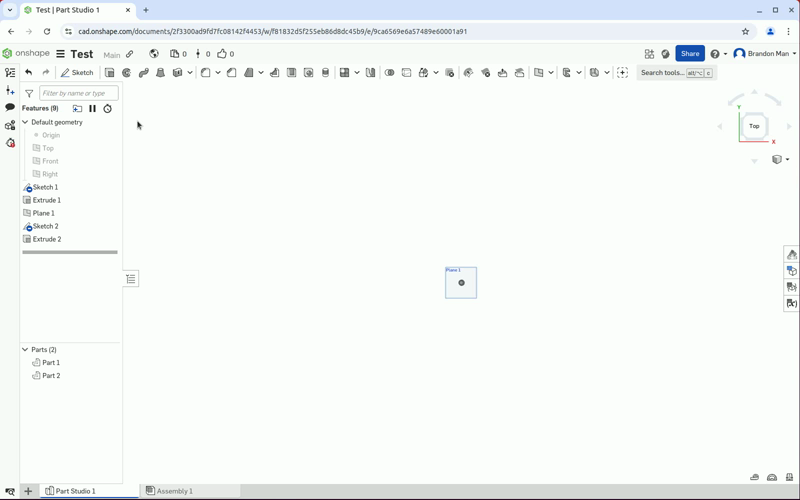
key(up, 3)
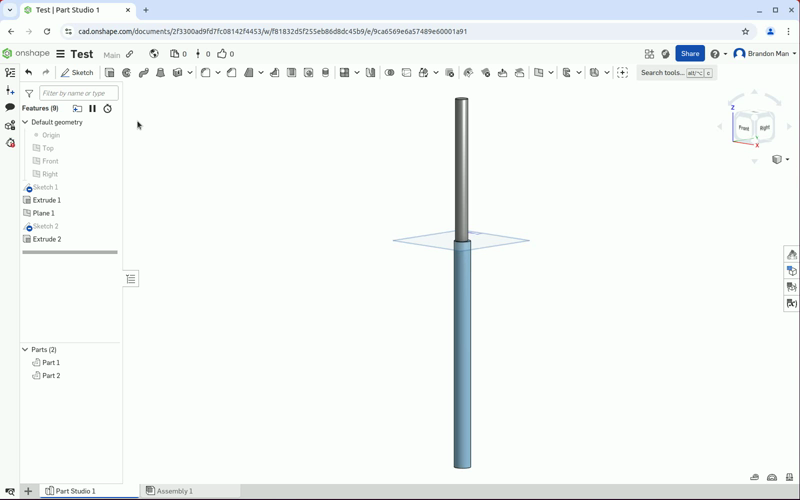
key(left, 3)
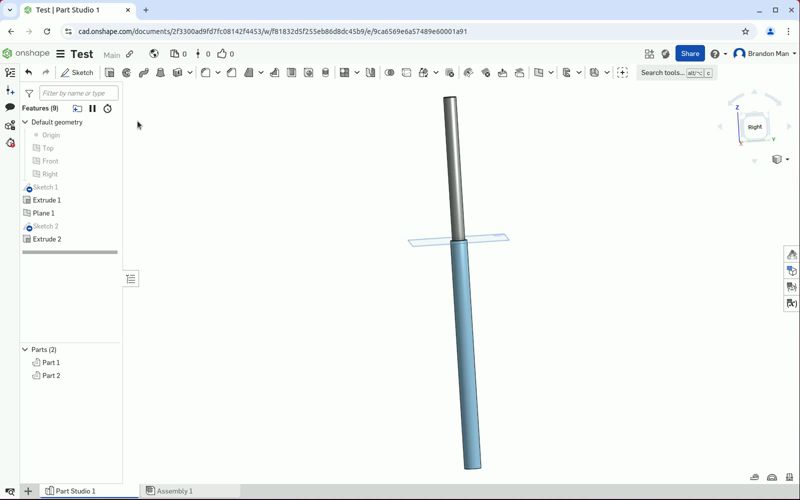
key(right, 3)
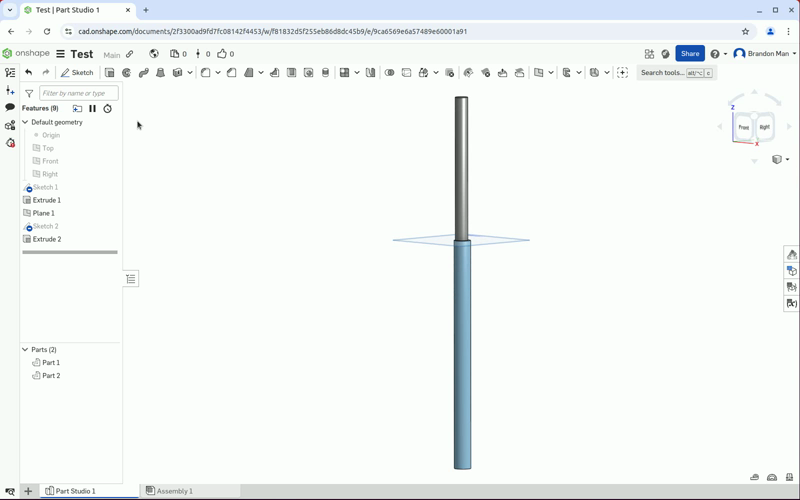
key(down, 3)
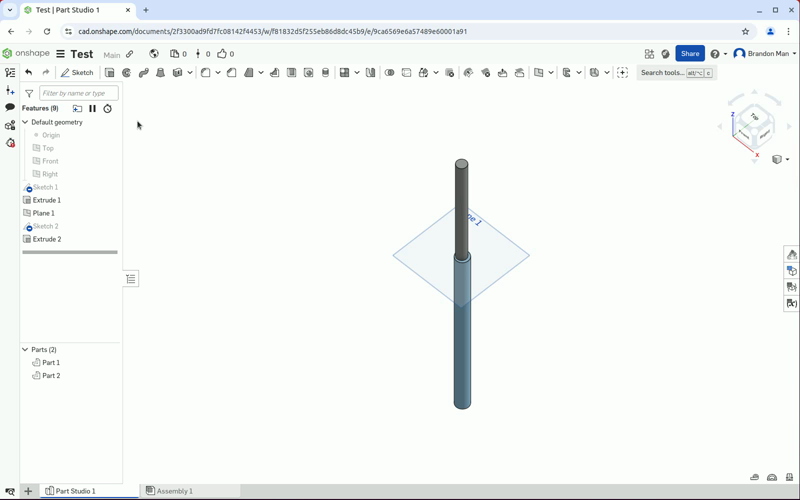
mouse_move(73, 189)
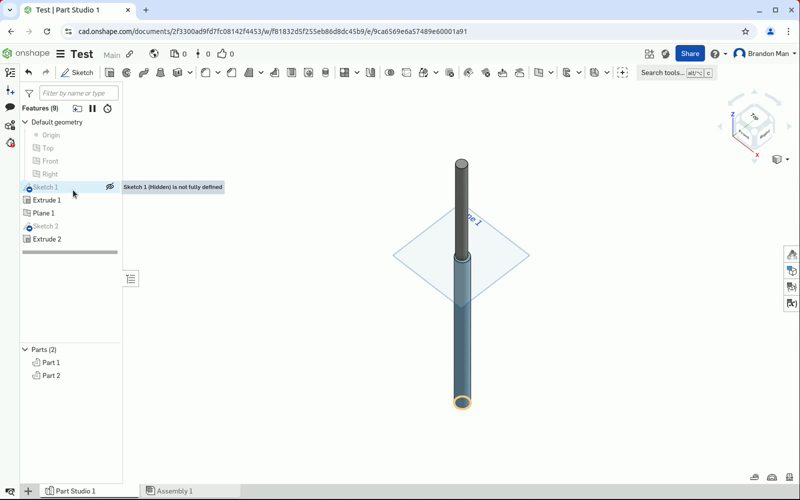
click(73, 189)